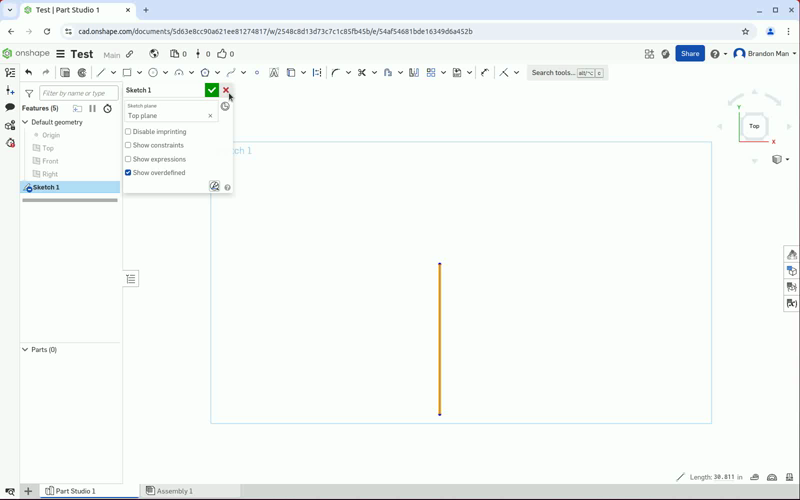
key(shift+h)
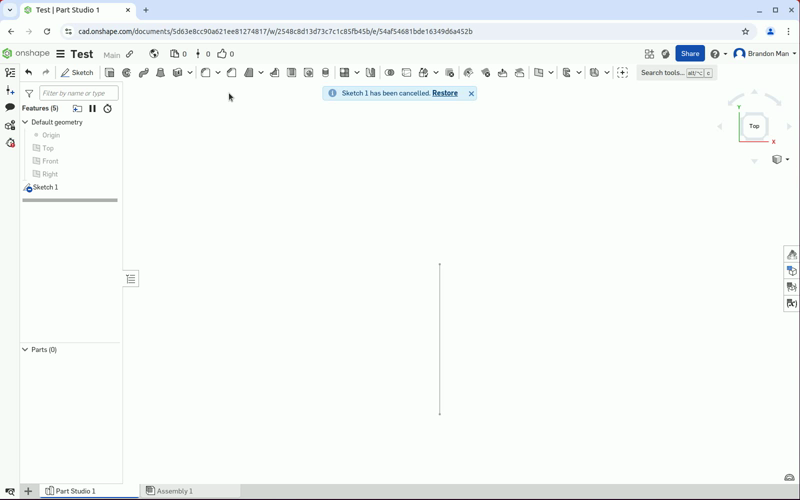
mouse_move(73, 352)
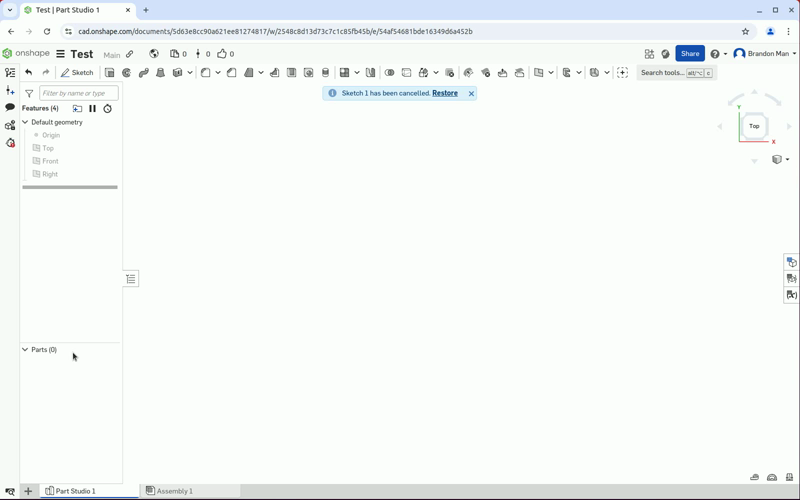
key(y)
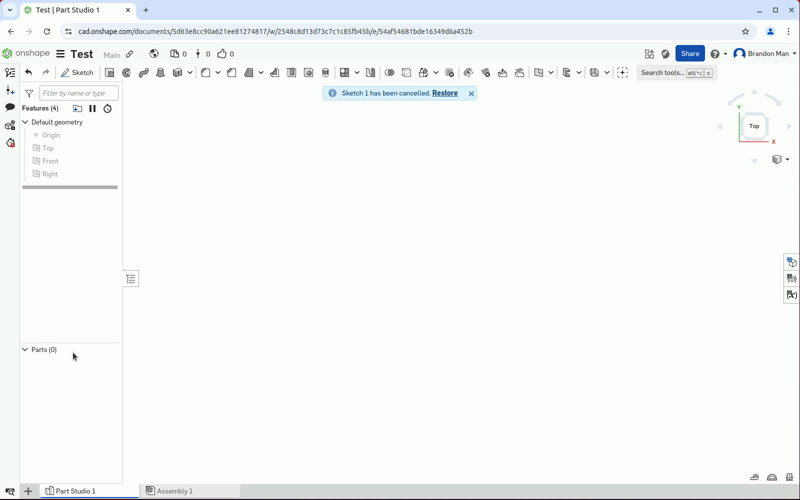
key(shift+p)
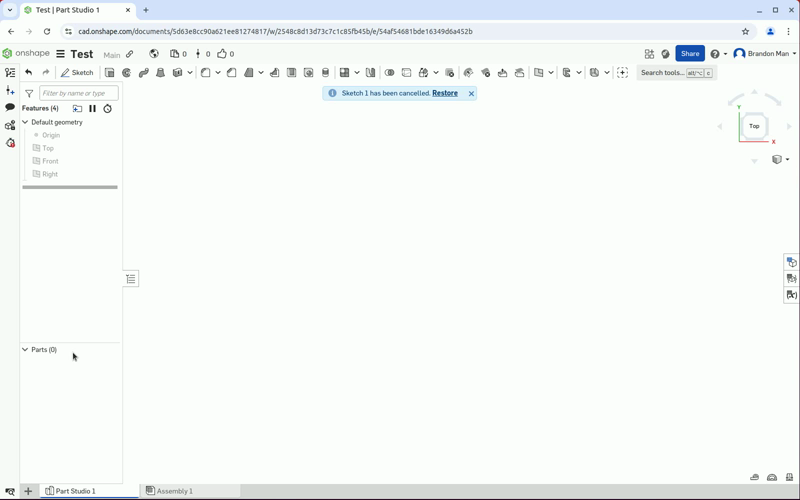
key(space)
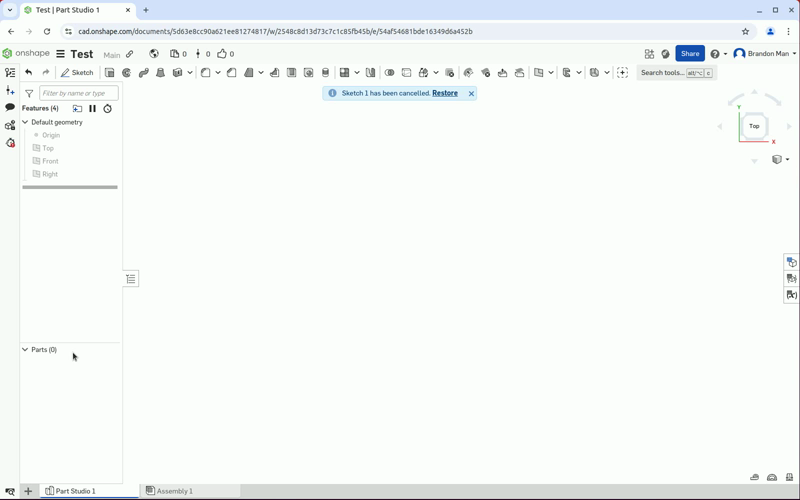
key_down(shift)
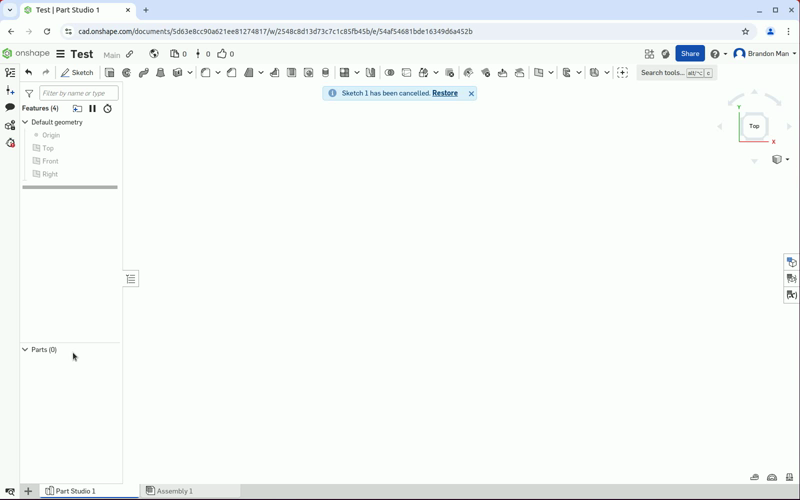
key(up)
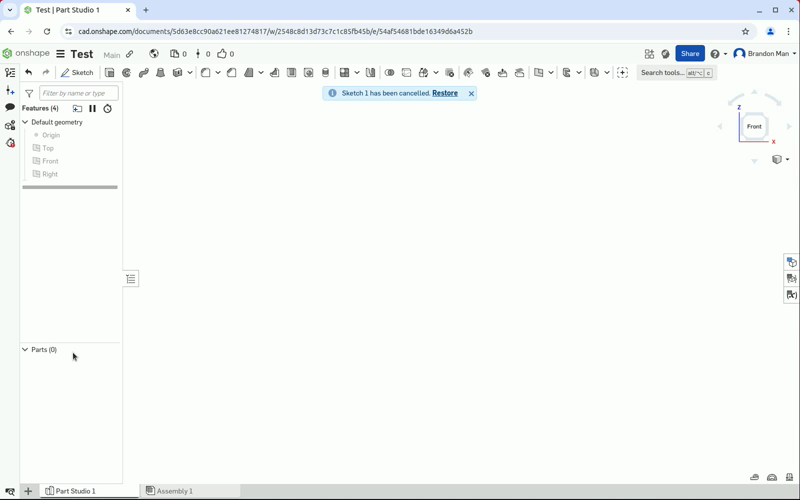
key_up(shift)
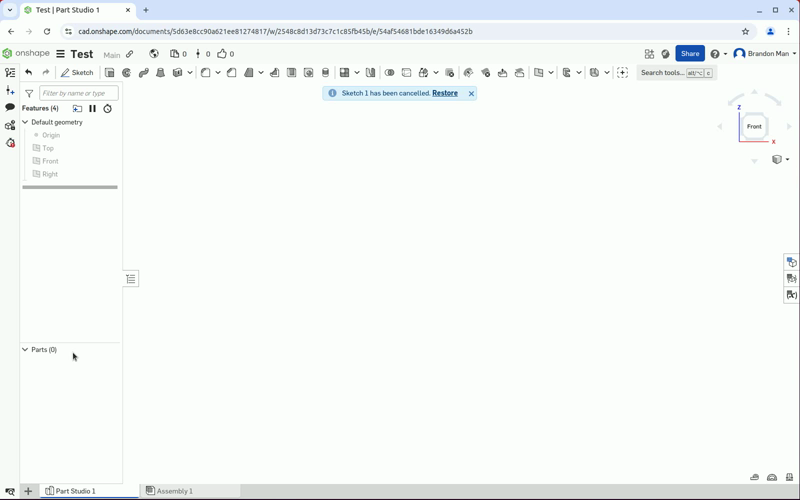
key(space)
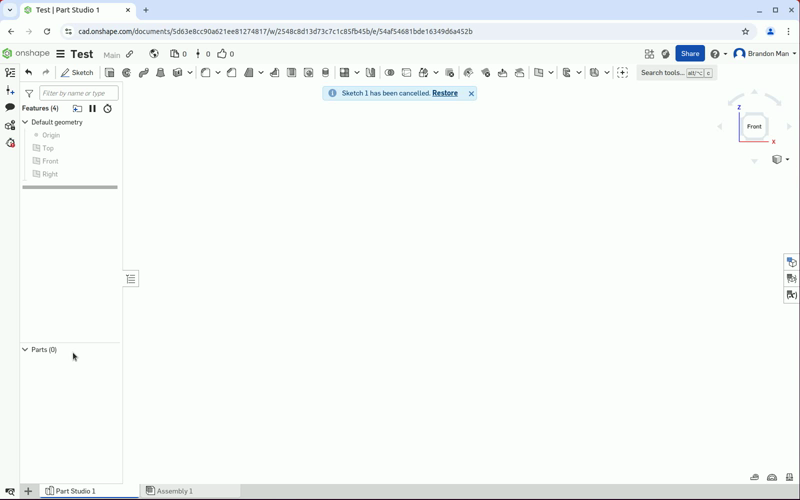
key_down(shift)
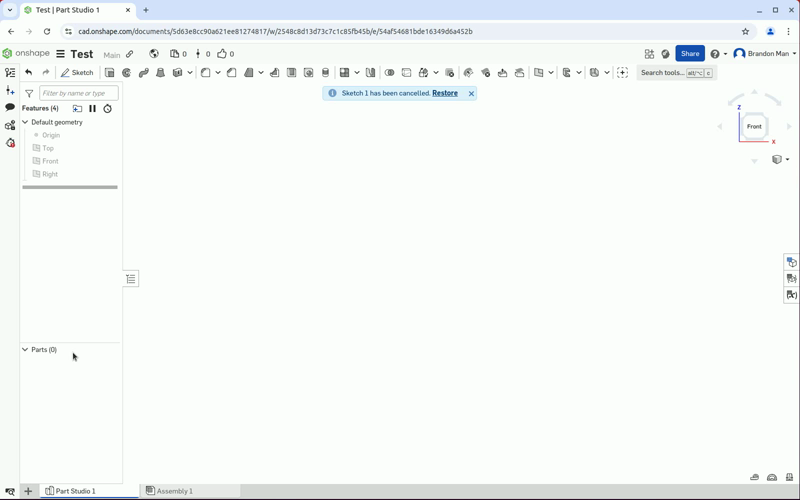
key(left)
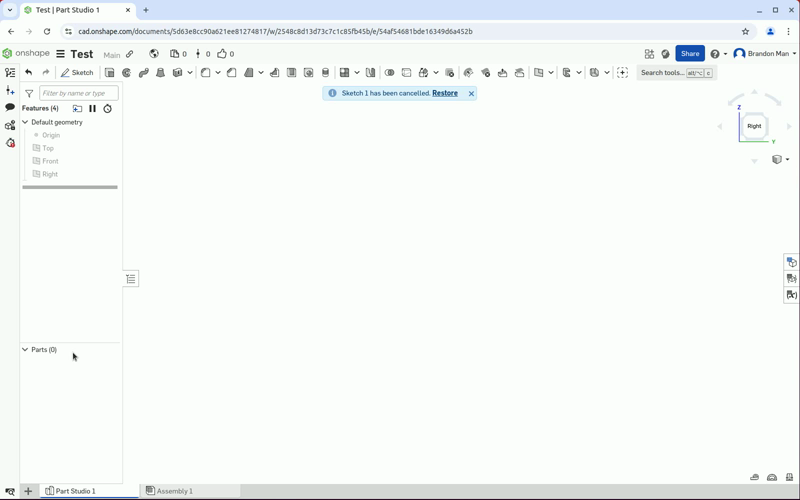
key_up(shift)
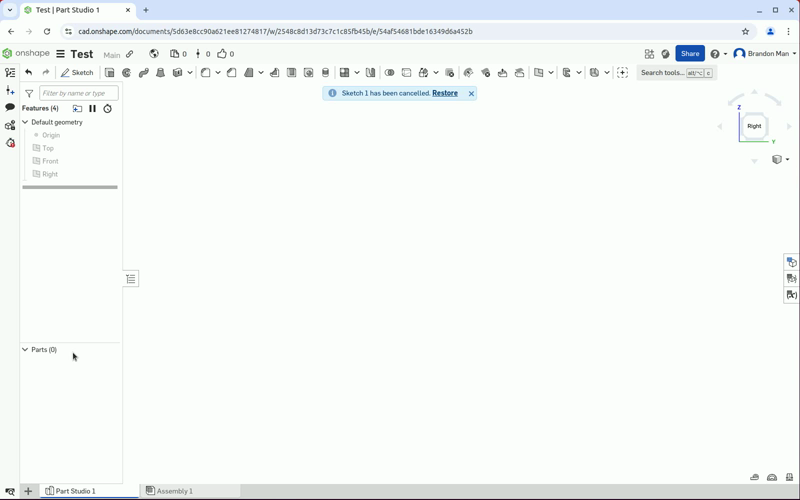
mouse_move(73, 352)
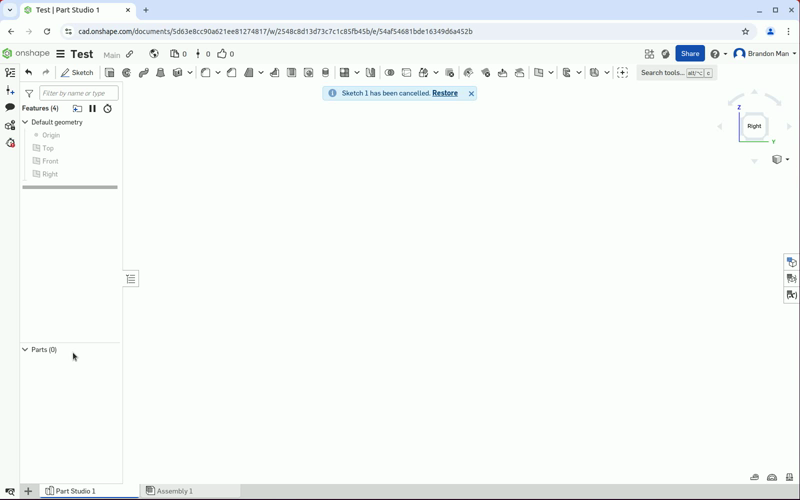
key(shift+y)
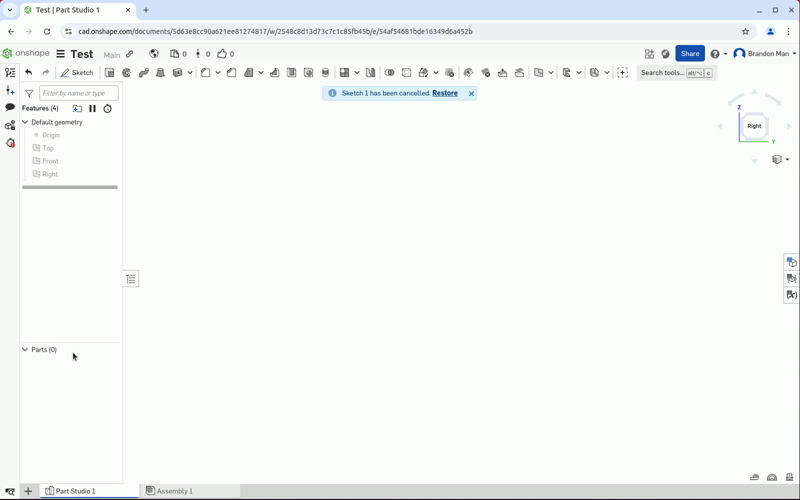
key(shift+s)
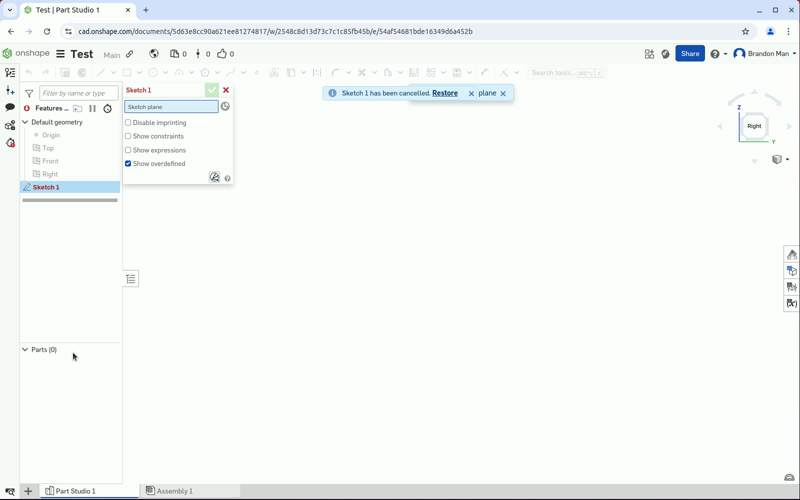
mouse_move(73, 176)
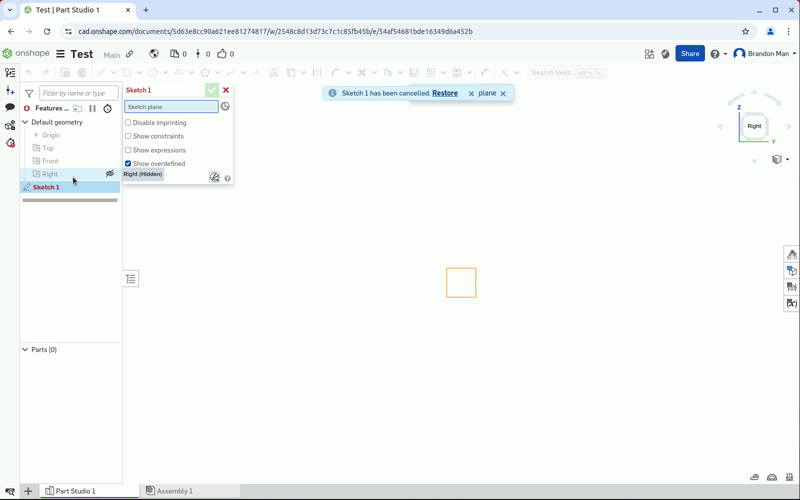
click(73, 176)
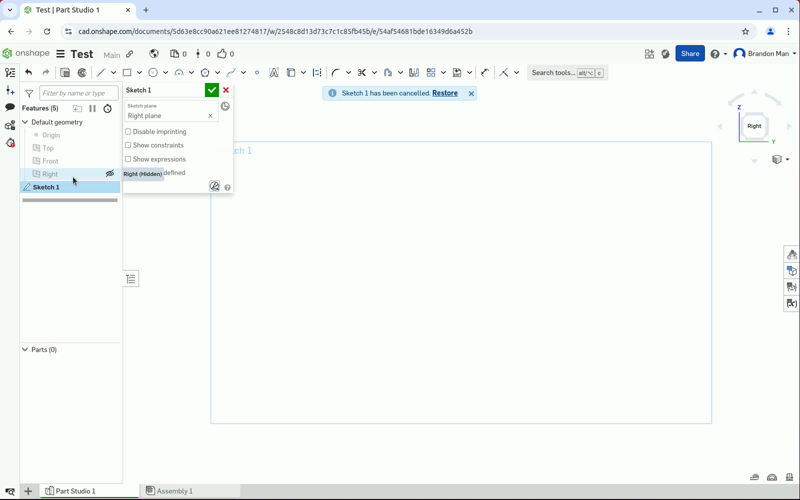
mouse_move(73, 352)
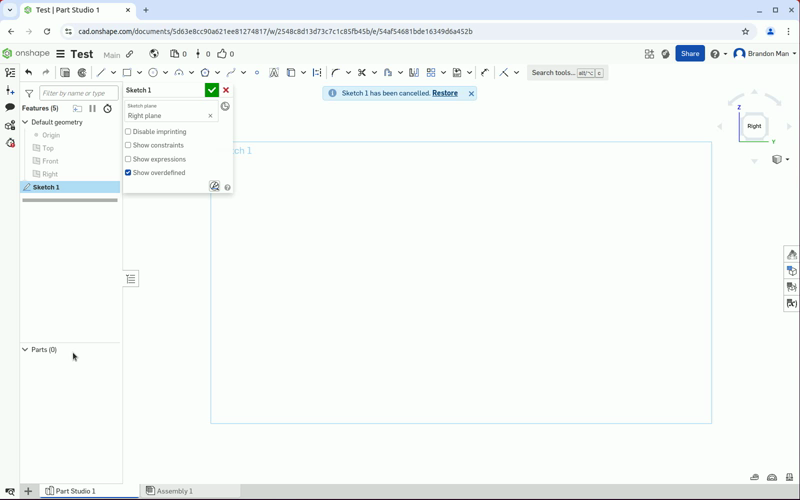
key(y)
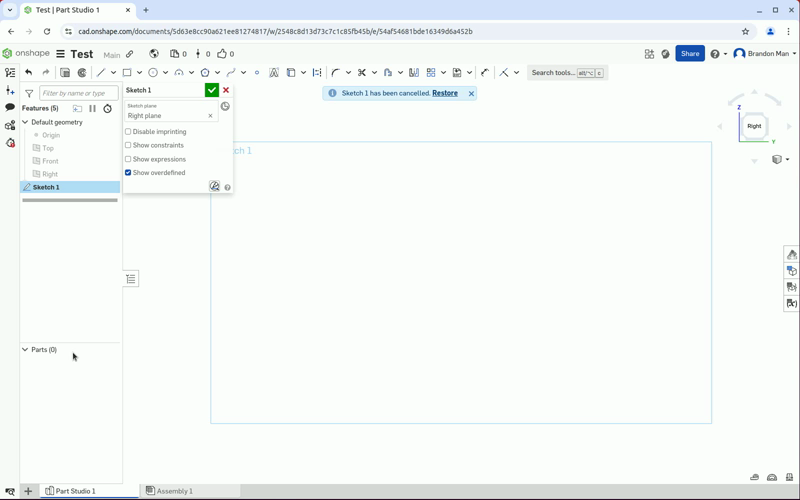
key(l)
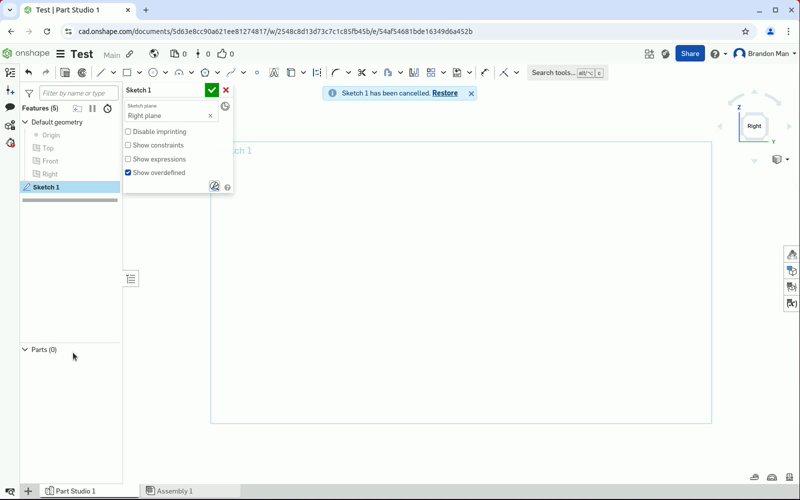
key_down(shift)
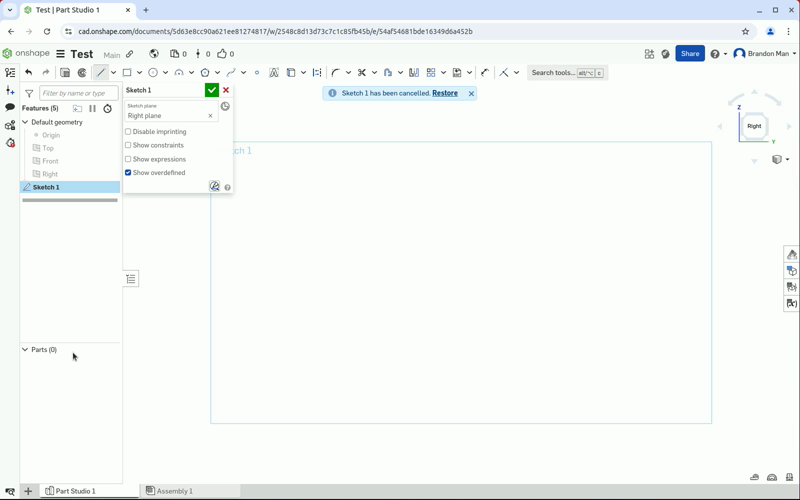
mouse_move(441, 189)
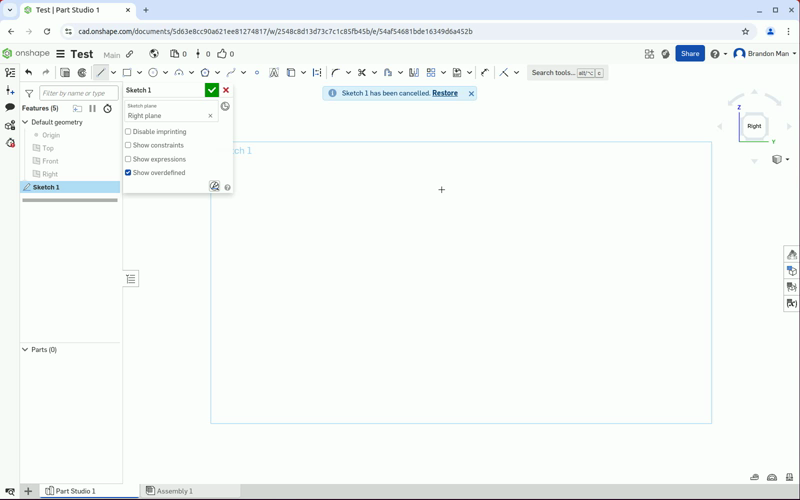
click(441, 189)
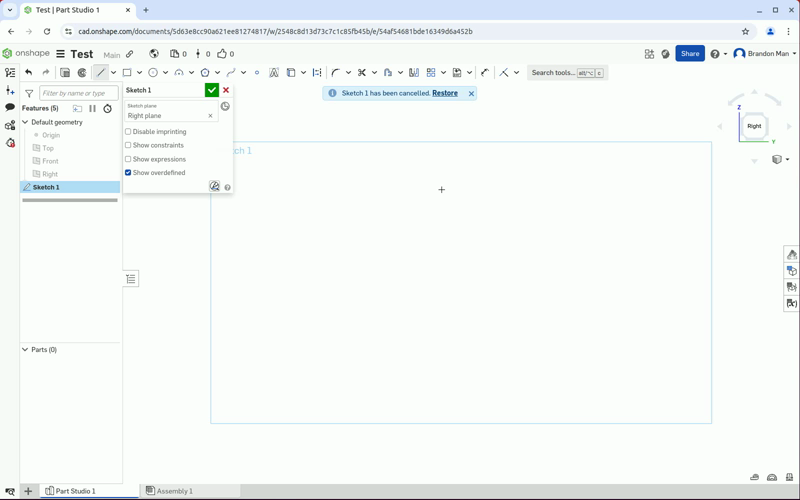
key_up(shift)
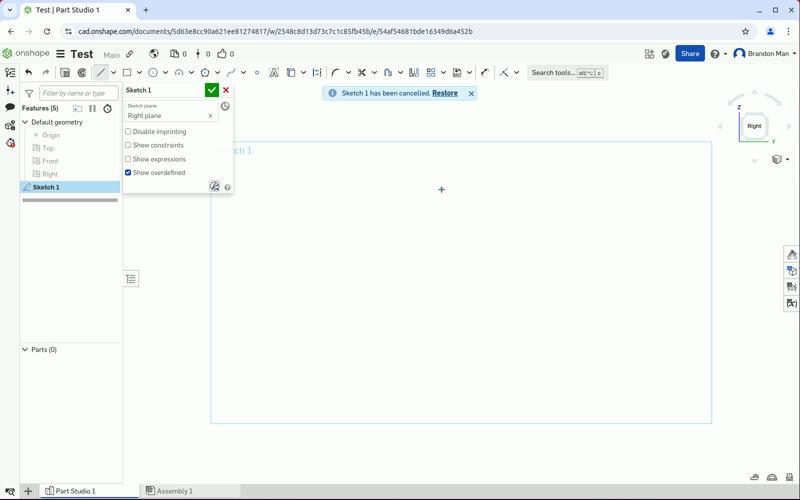
key_down(shift)
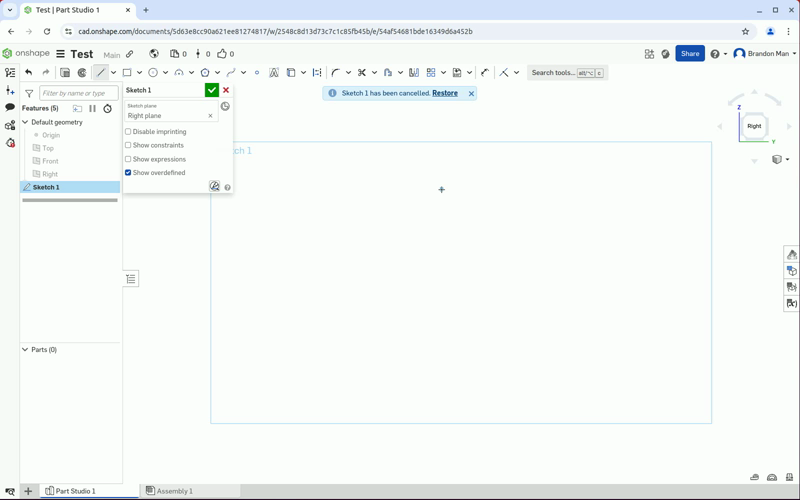
mouse_move(471, 189)
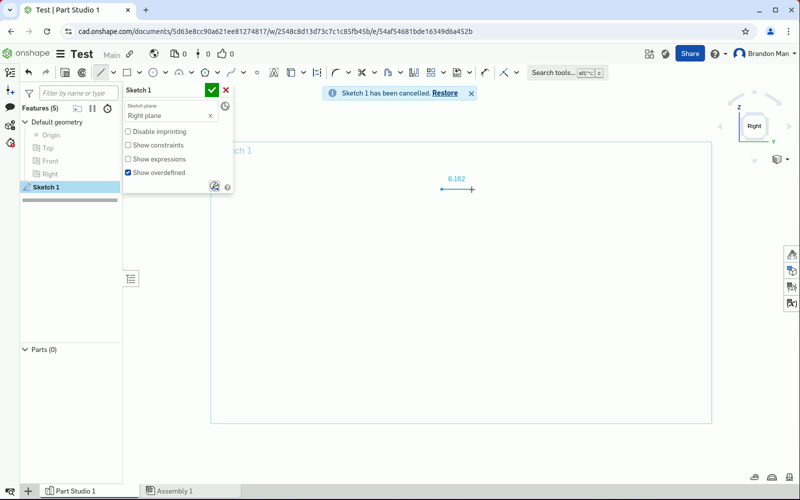
mouse_move(454, 189)
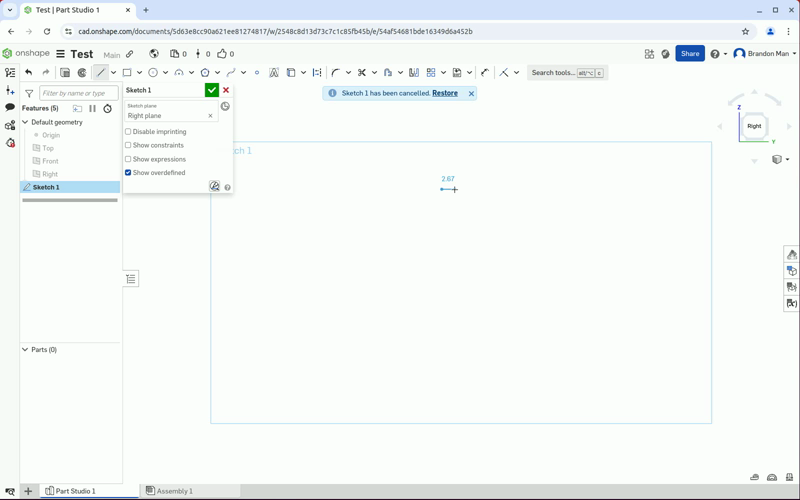
click(454, 189)
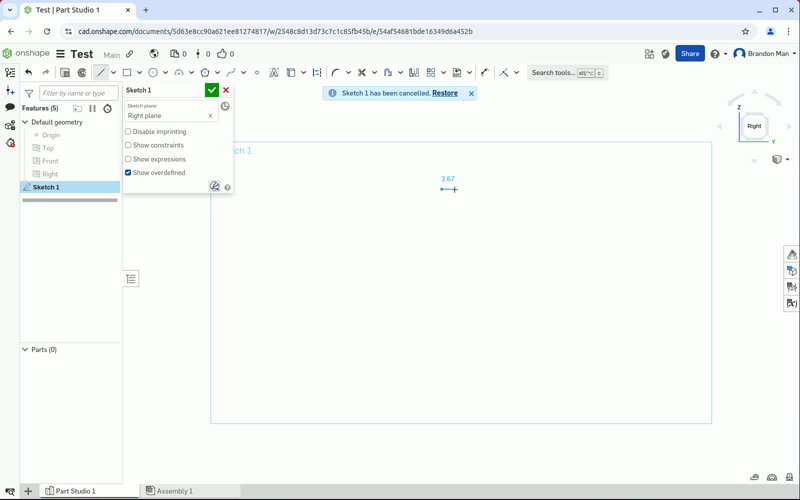
key_up(shift)
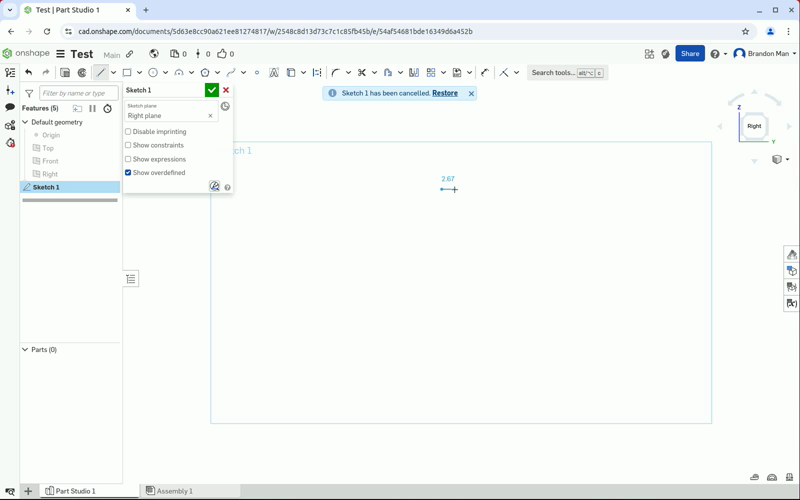
key(esc)
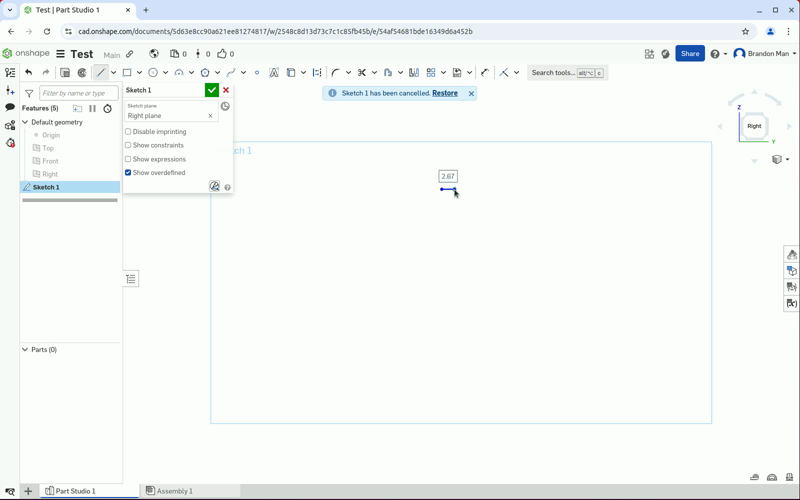
key(a)
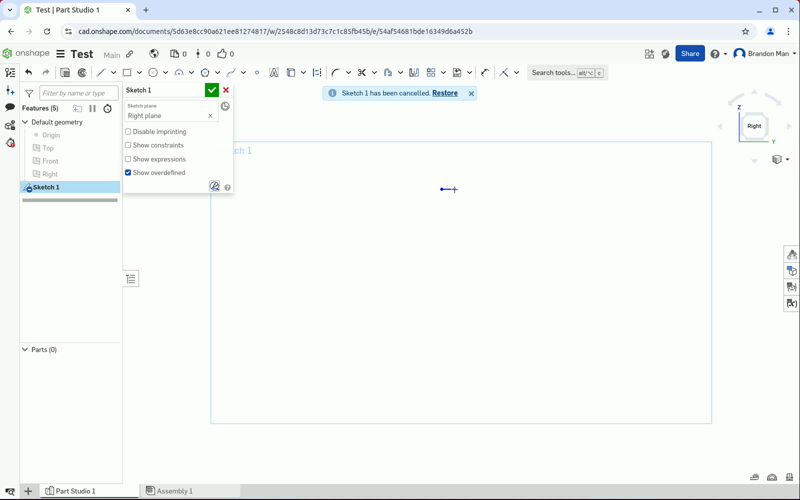
mouse_move(454, 189)
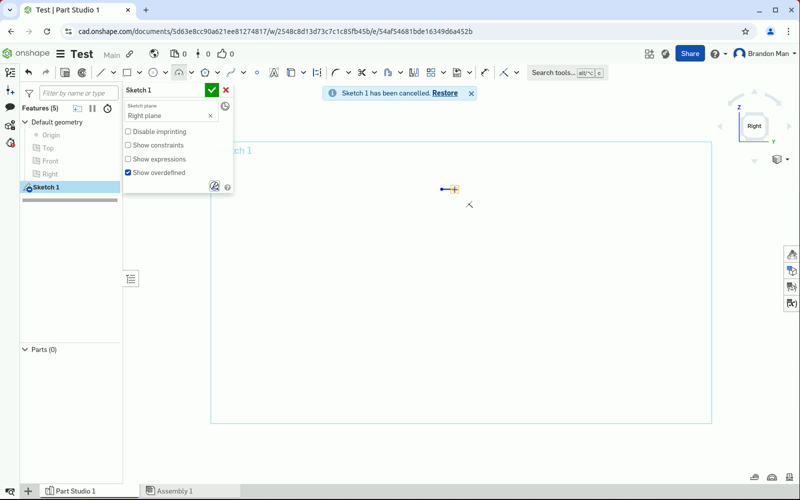
click(454, 189)
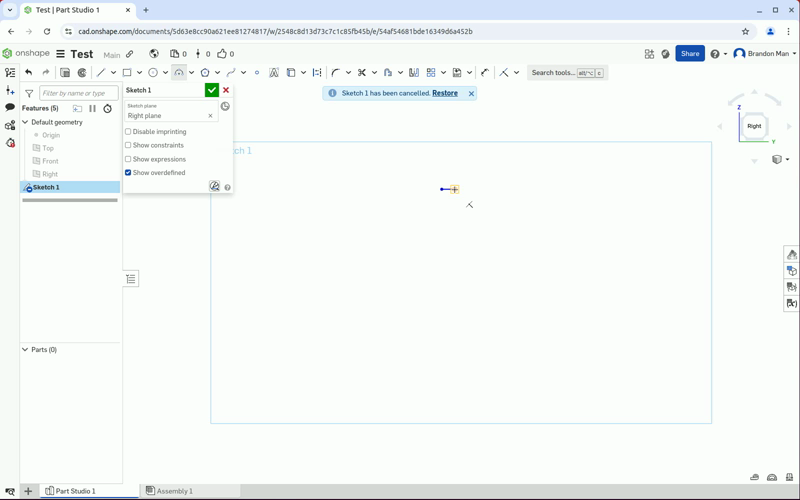
key_down(shift)
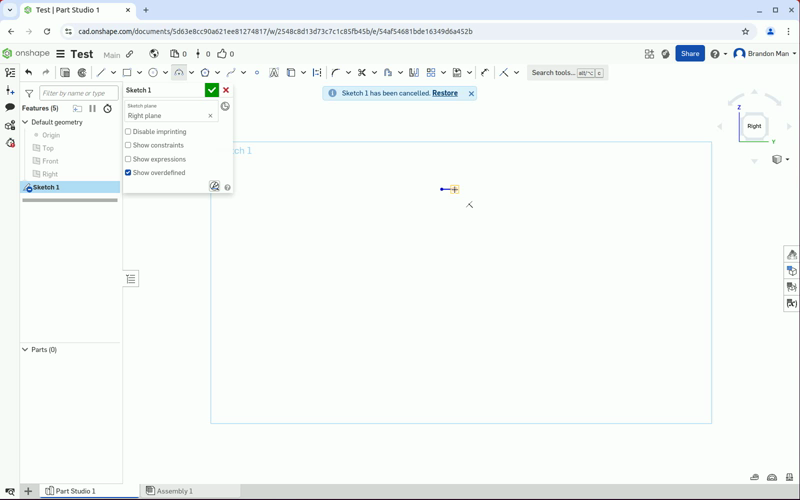
mouse_move(467, 189)
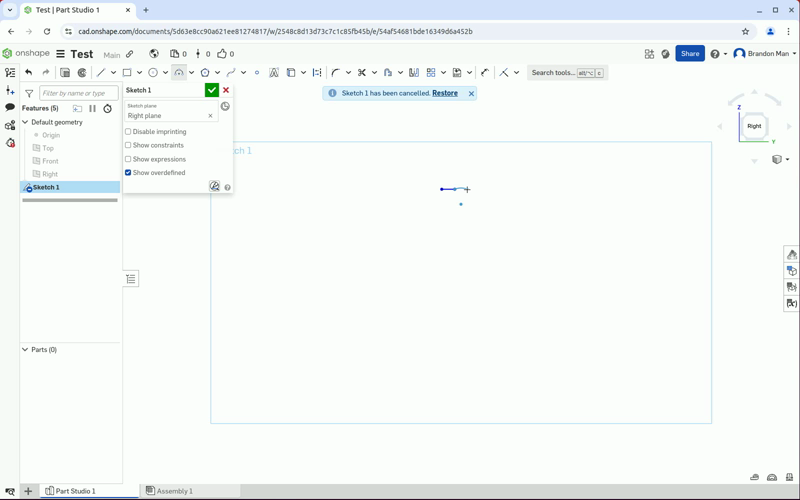
click(467, 189)
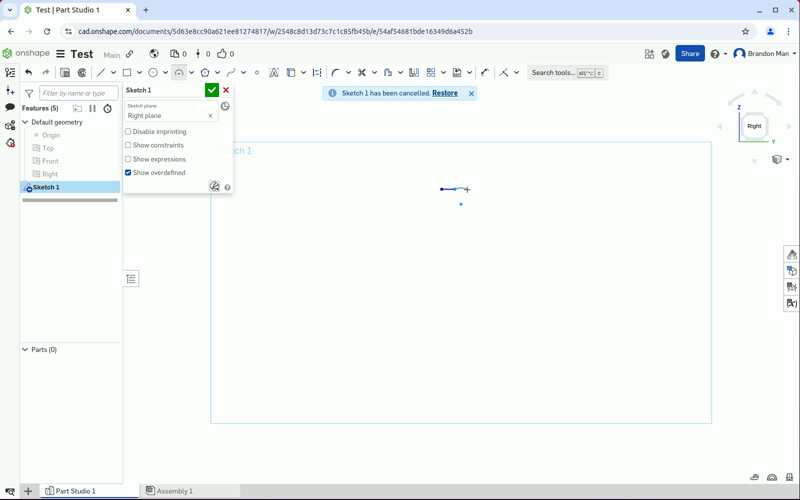
mouse_move(461, 183)
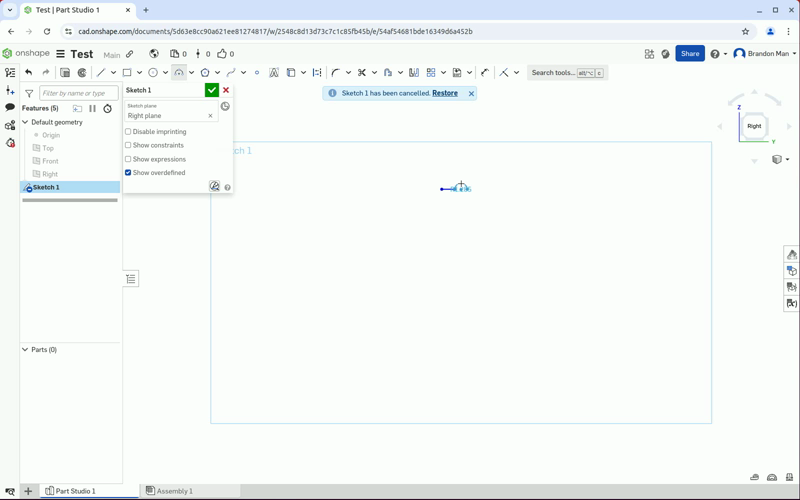
click(461, 183)
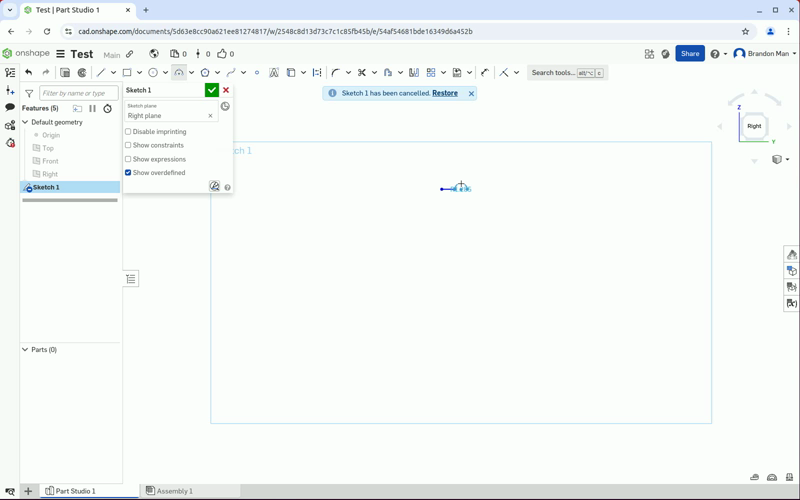
key_up(shift)
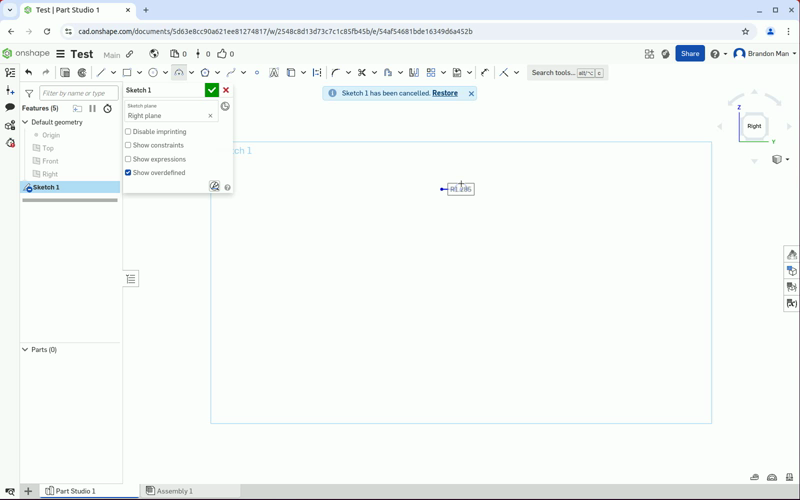
key(esc)
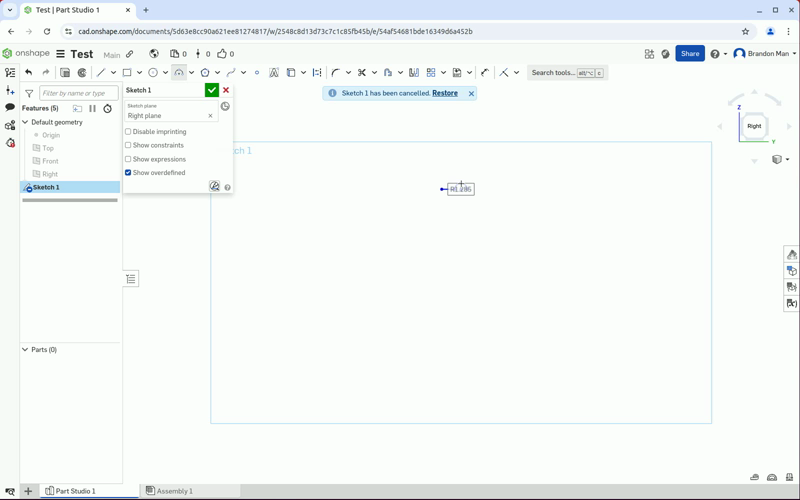
key(l)
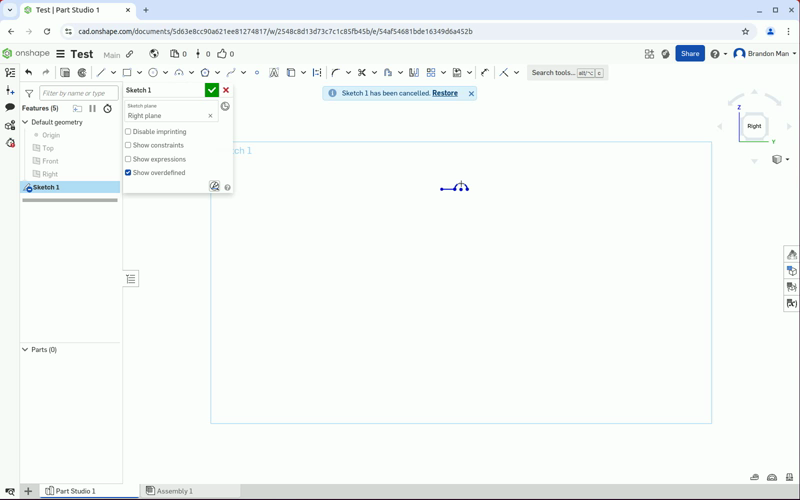
mouse_move(467, 189)
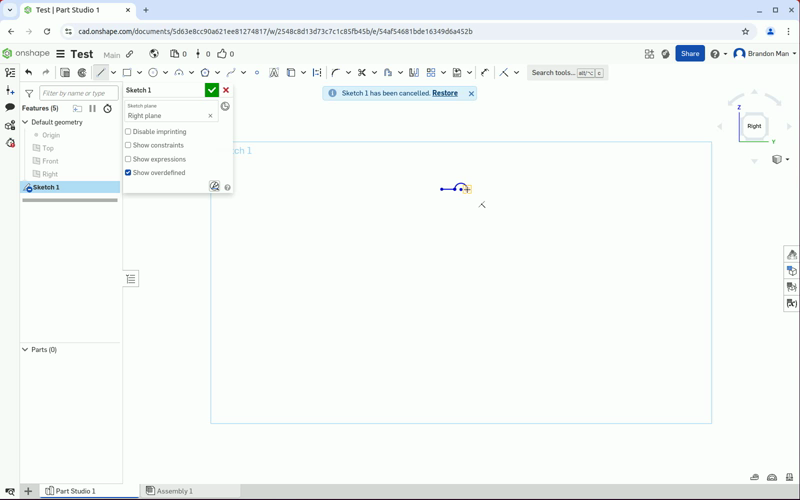
click(467, 189)
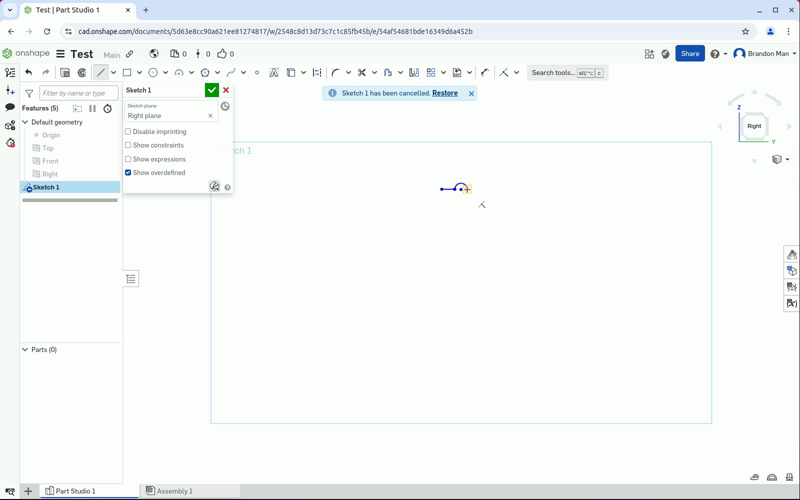
key_down(shift)
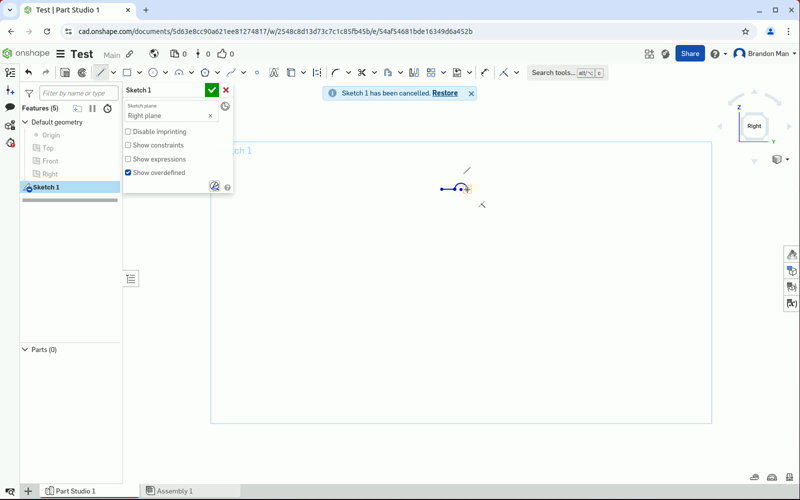
mouse_move(497, 189)
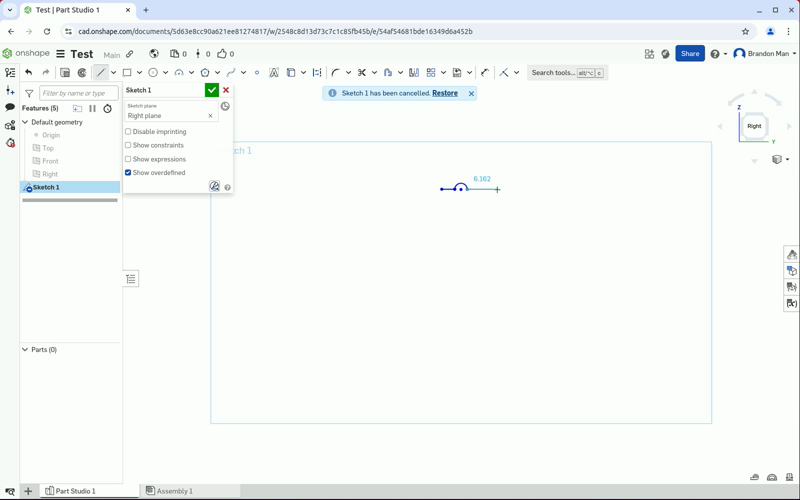
mouse_move(480, 189)
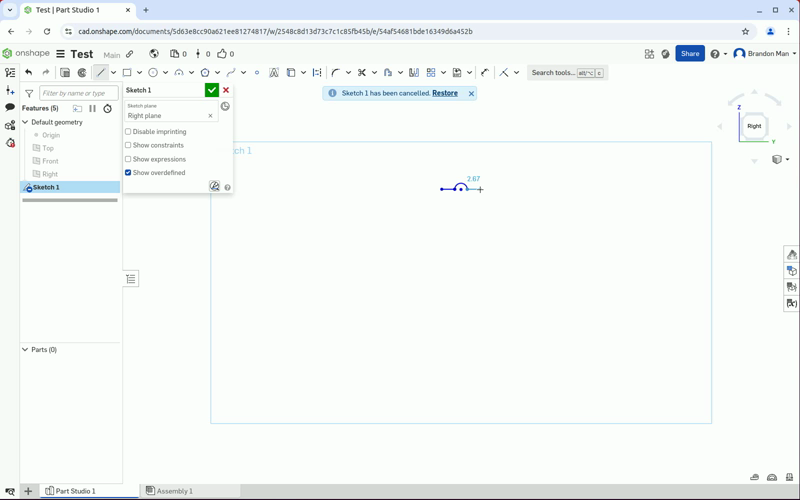
click(480, 189)
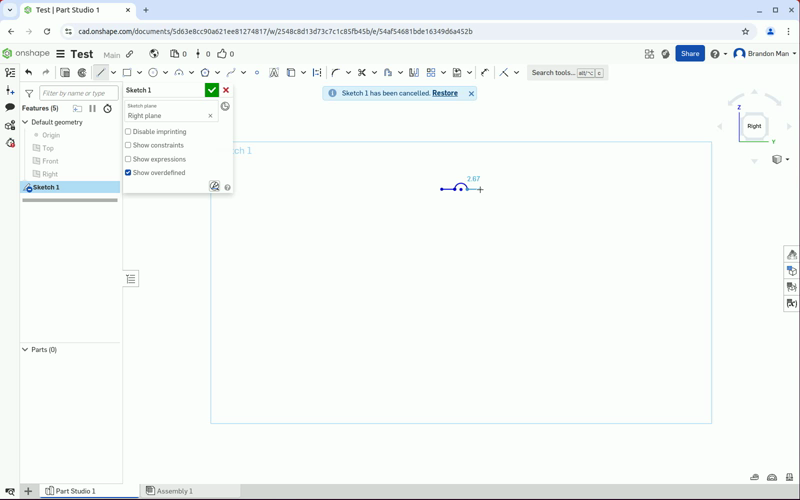
key_up(shift)
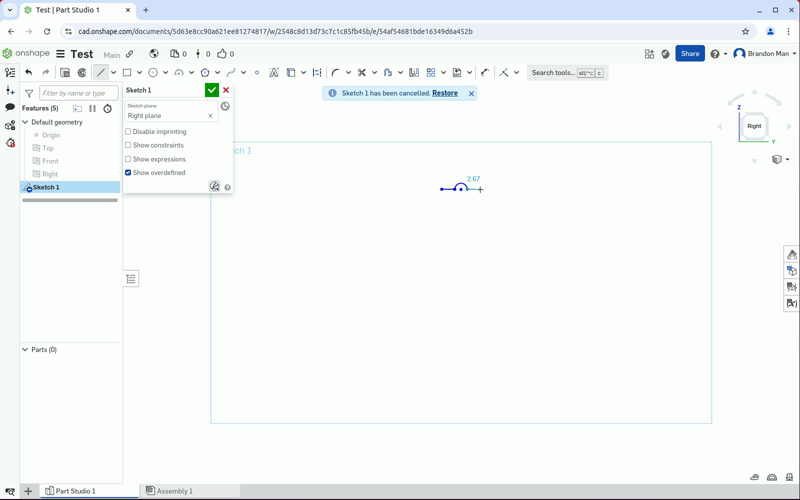
key(esc)
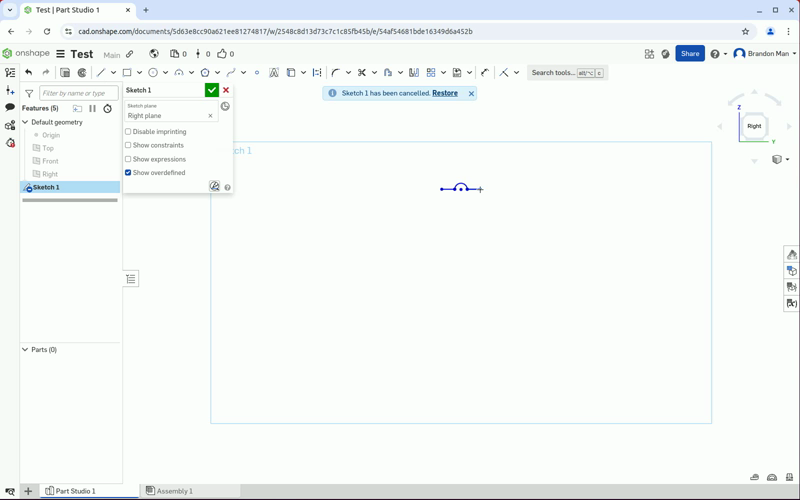
key(a)
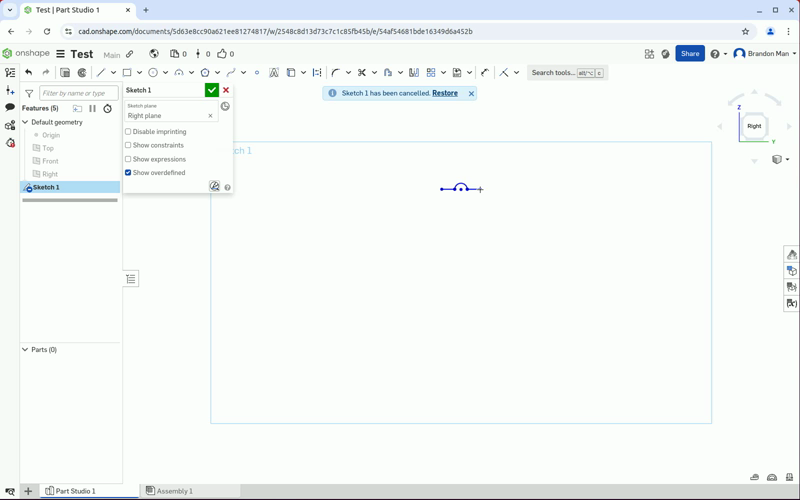
mouse_move(480, 189)
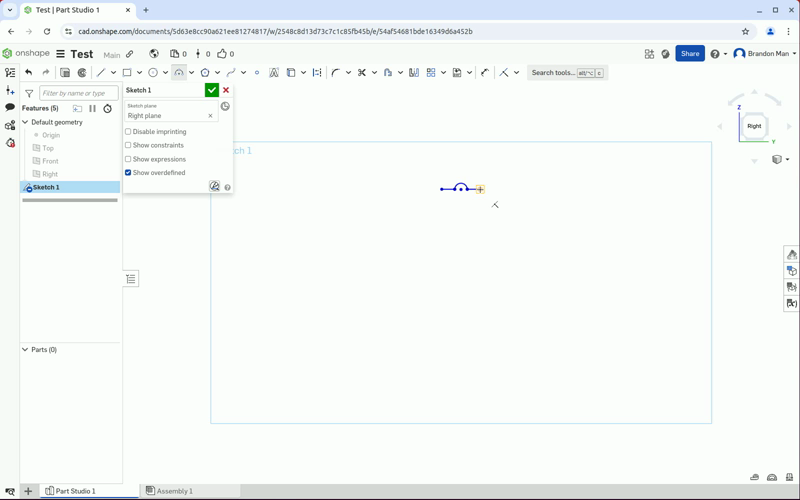
click(480, 189)
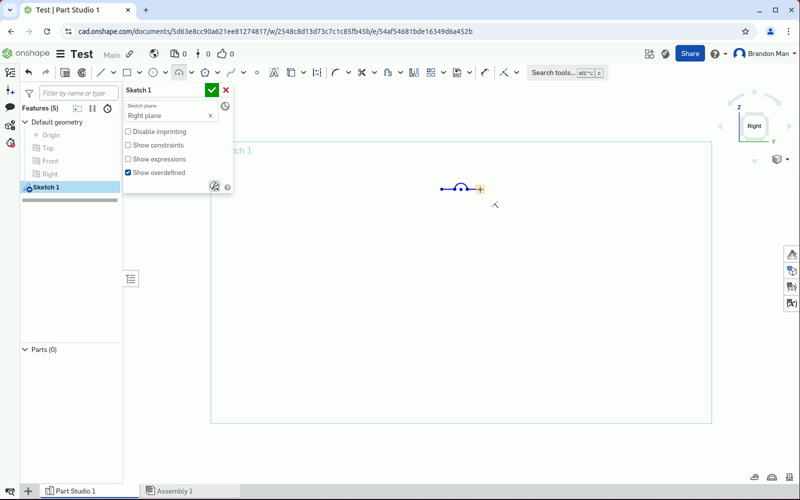
mouse_move(441, 189)
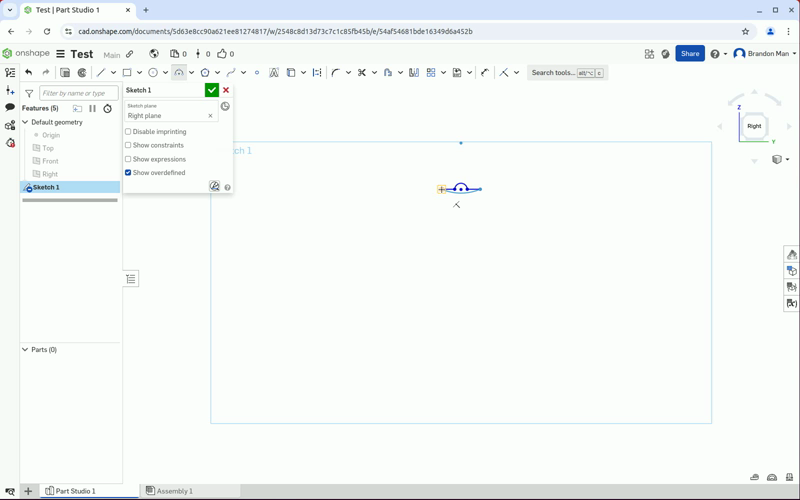
click(441, 189)
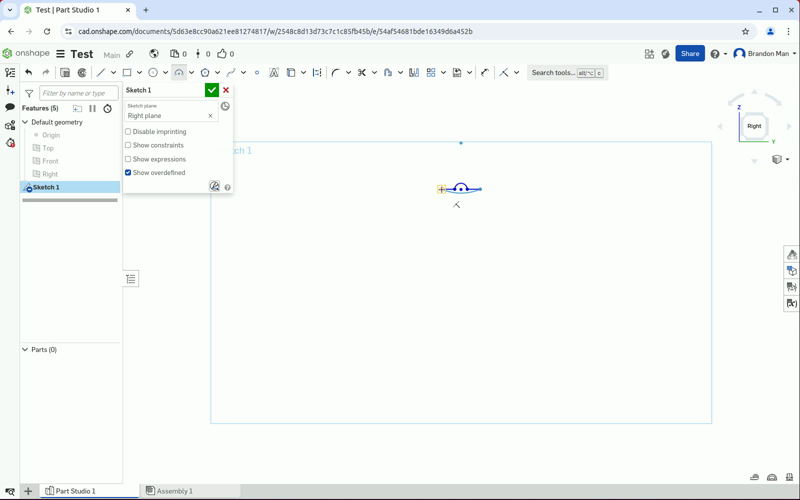
key_down(shift)
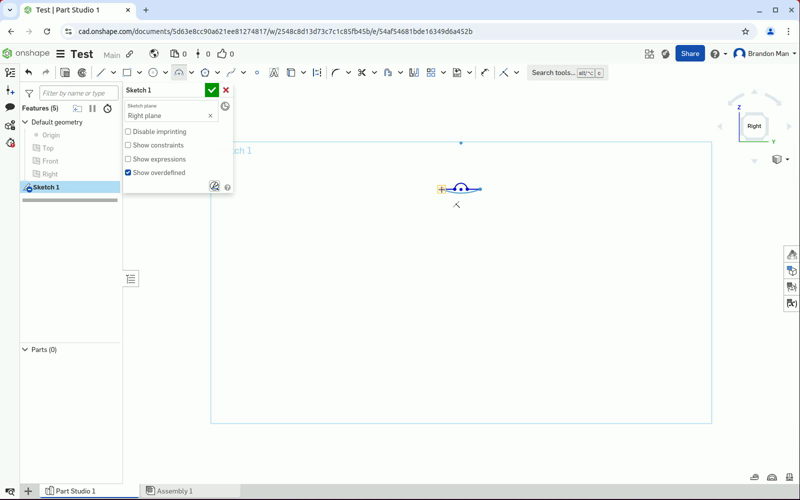
mouse_move(461, 170)
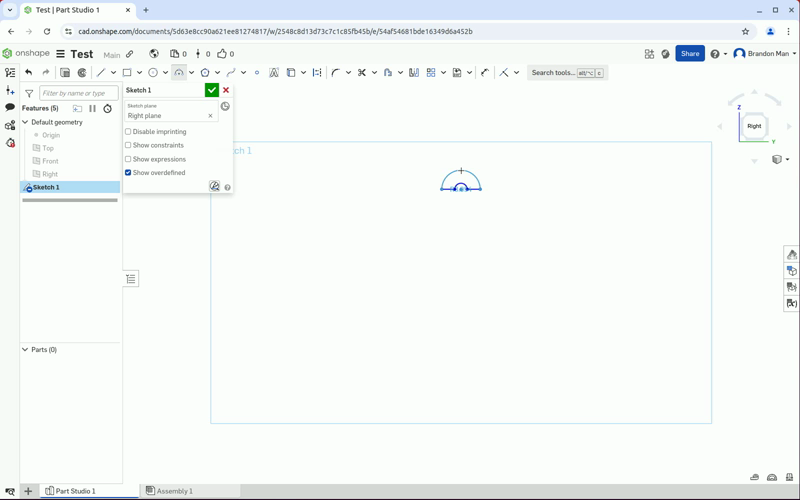
click(461, 170)
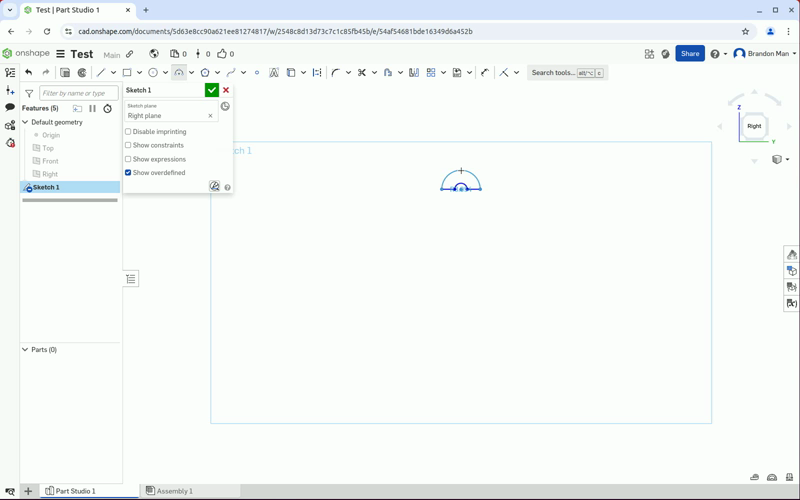
key_up(shift)
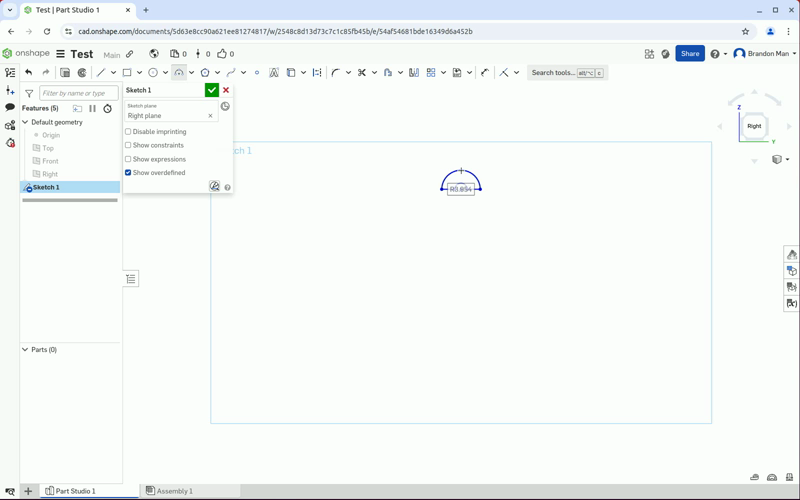
key(esc)
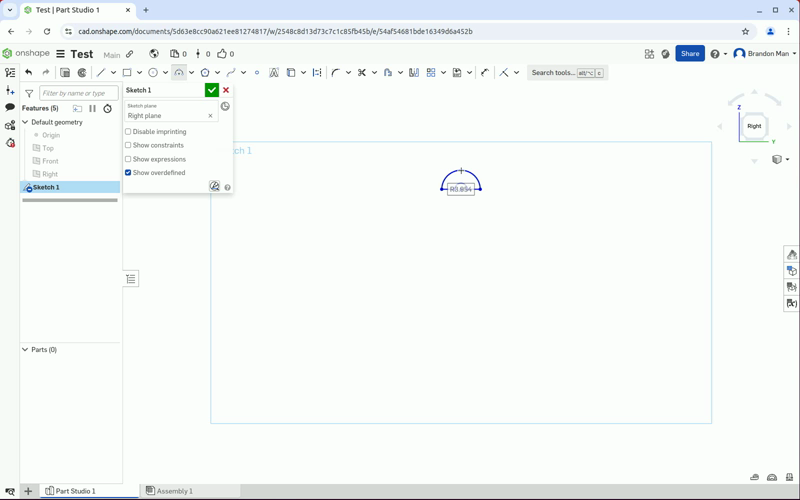
mouse_move(450, 183)
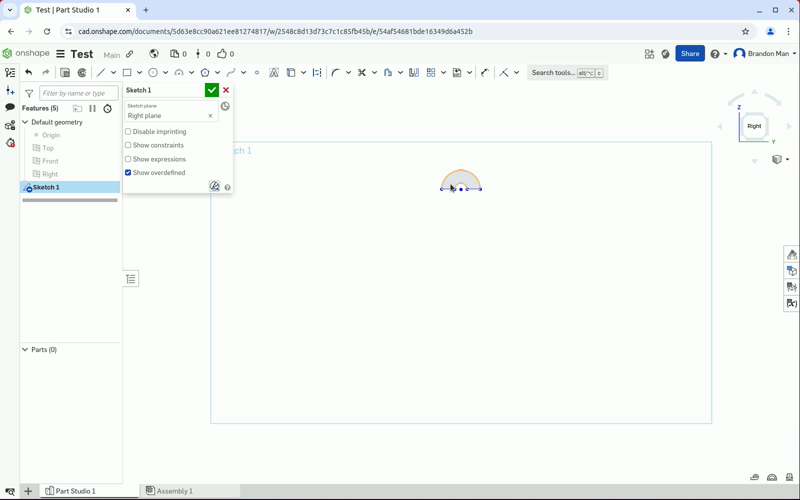
scroll(6)
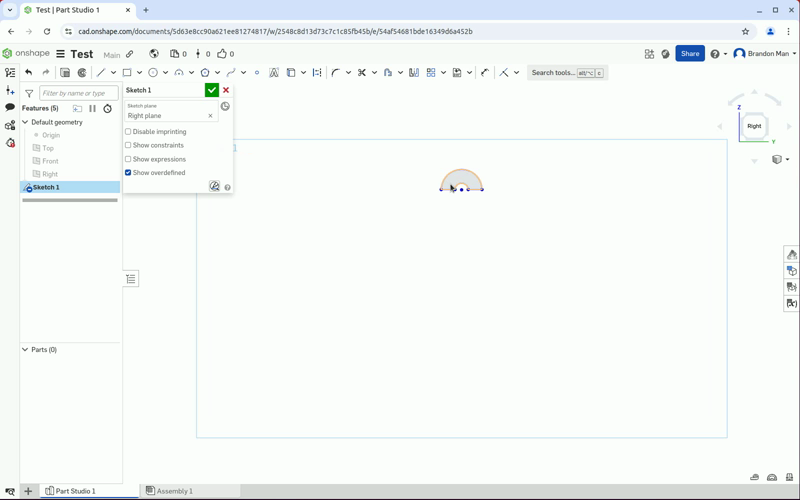
scroll(6)
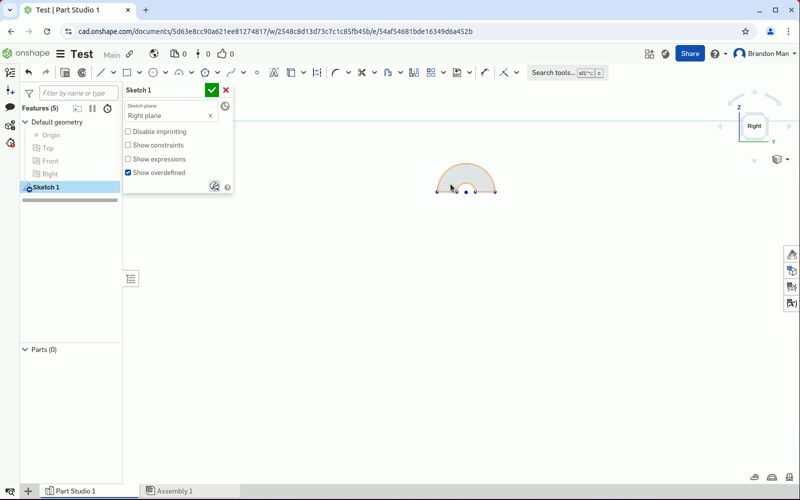
scroll(6)
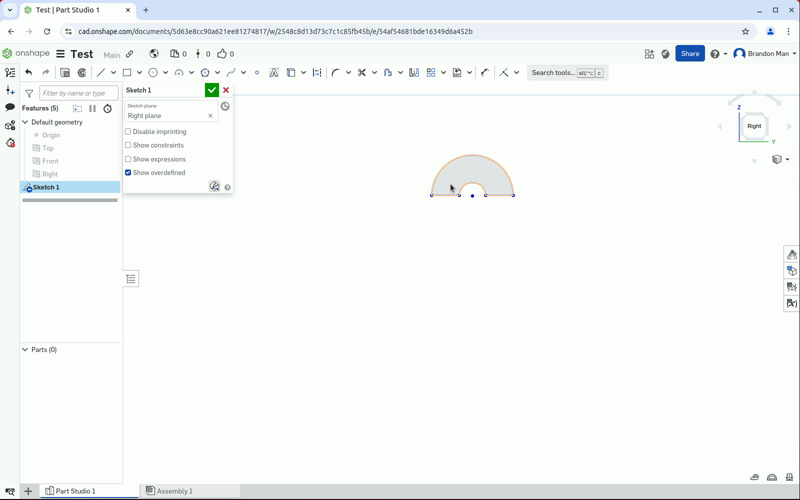
scroll(6)
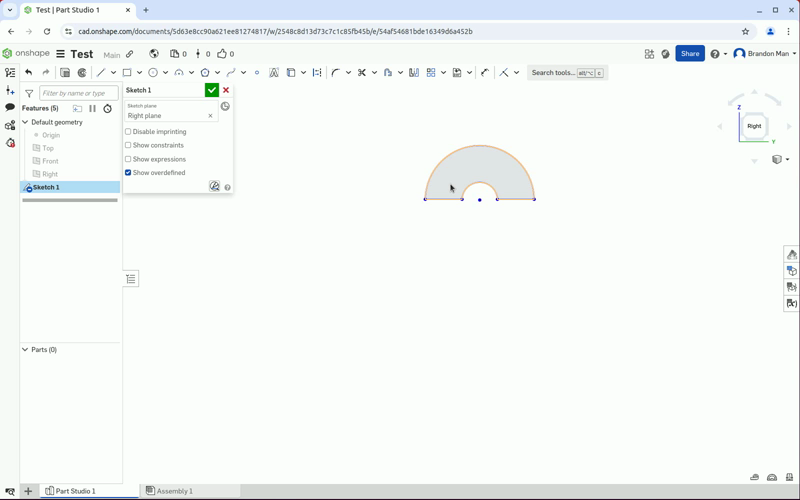
scroll(6)
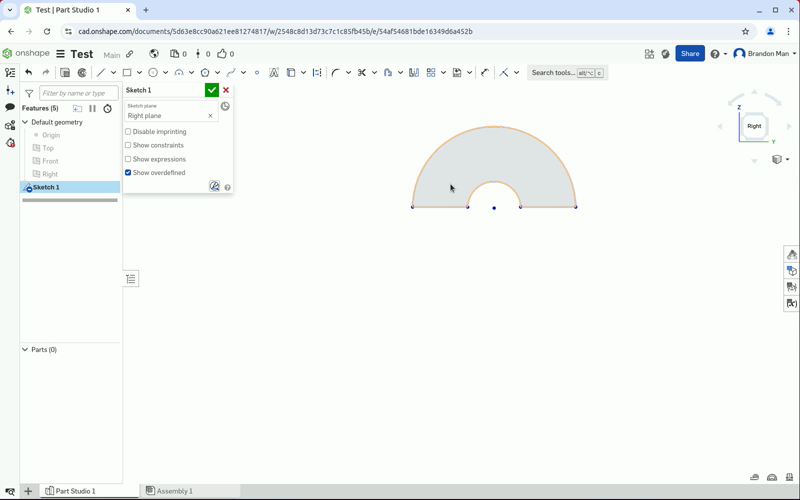
scroll(6)
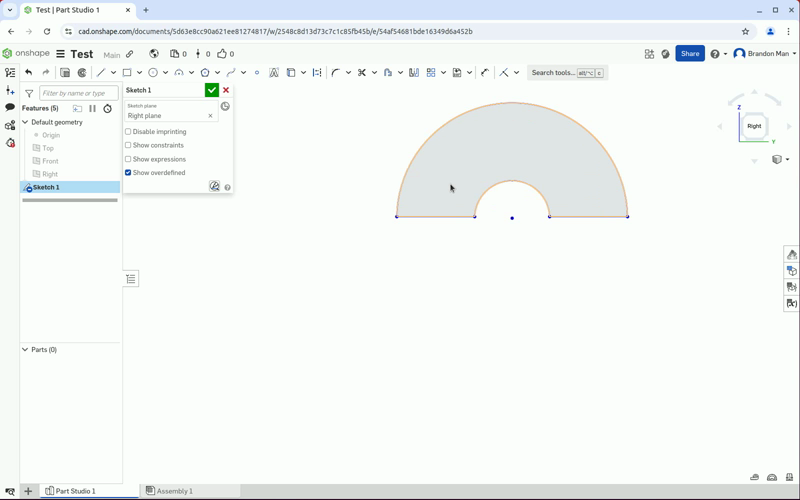
scroll(6)
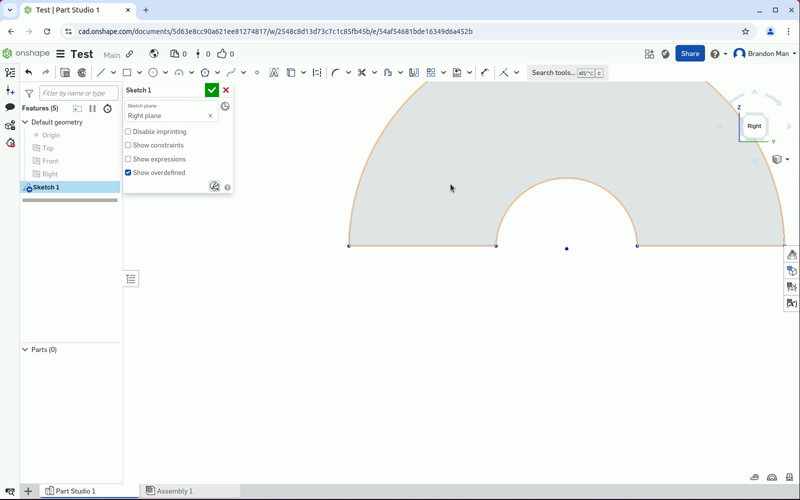
click(450, 183)
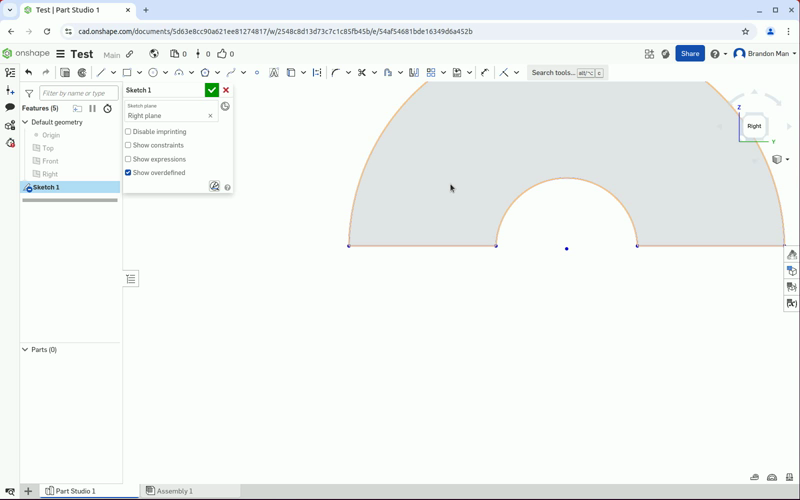
scroll(-6)
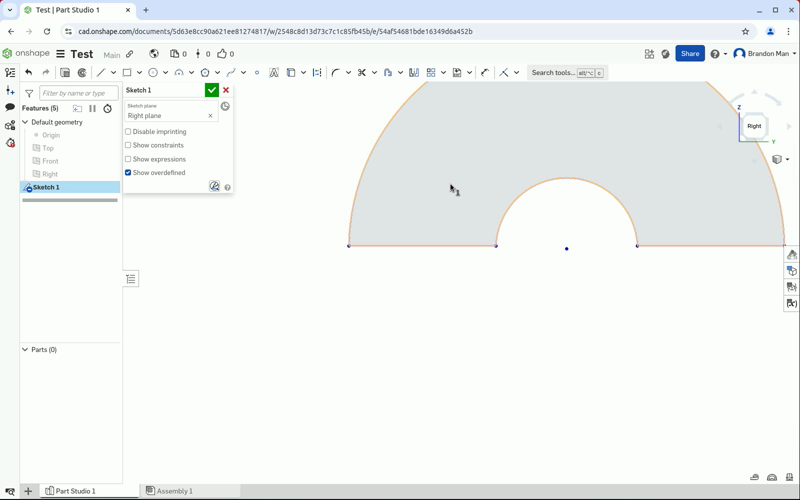
scroll(-6)
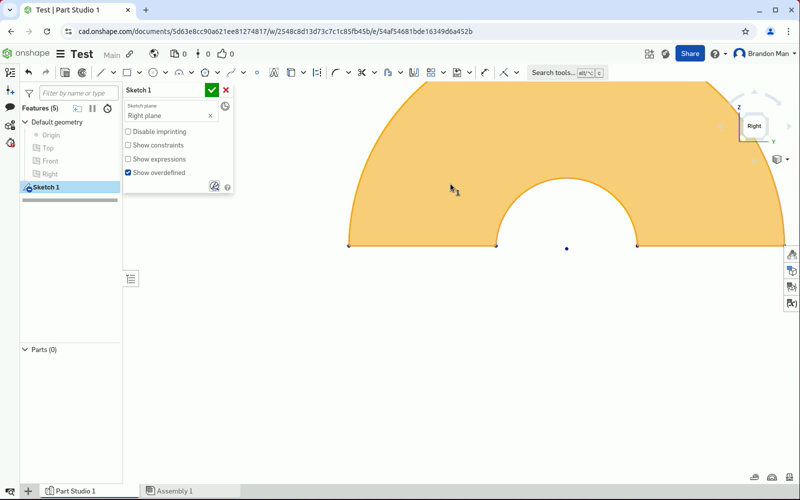
scroll(-6)
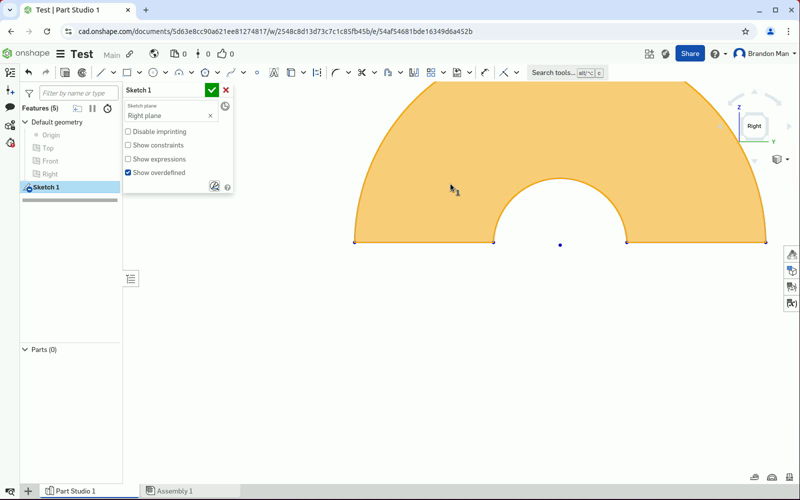
scroll(-6)
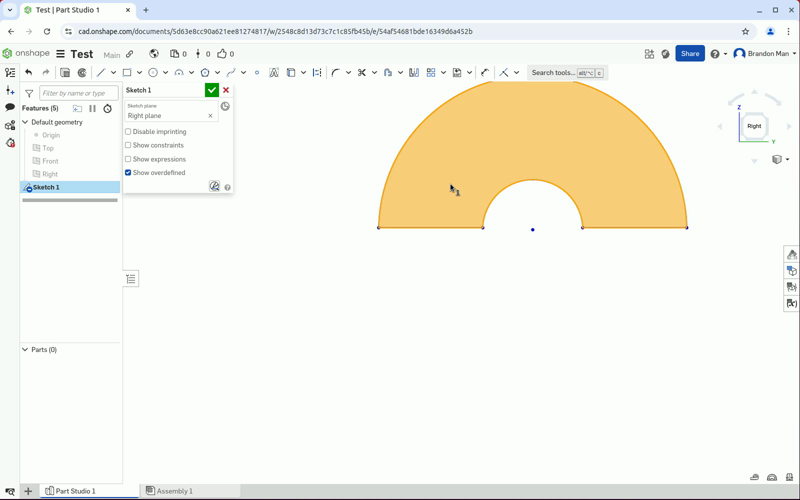
scroll(-6)
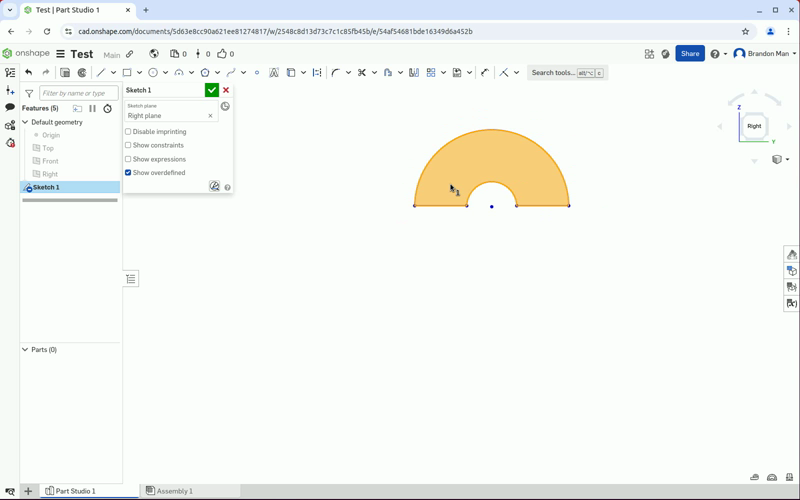
scroll(-6)
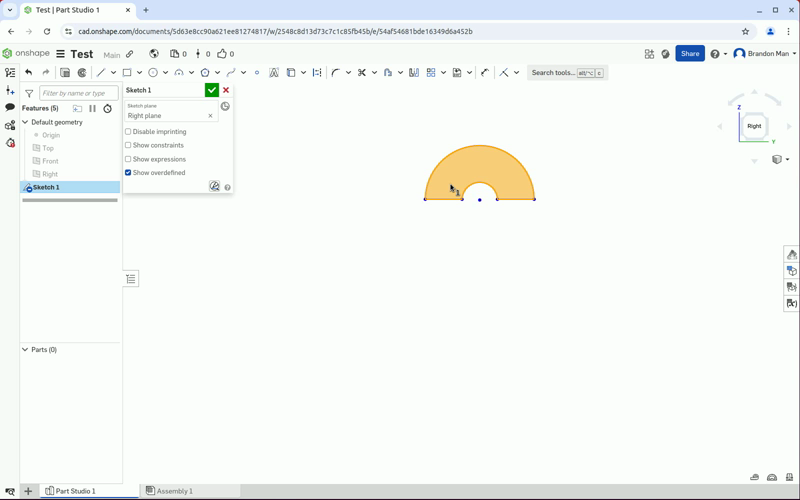
scroll(-6)
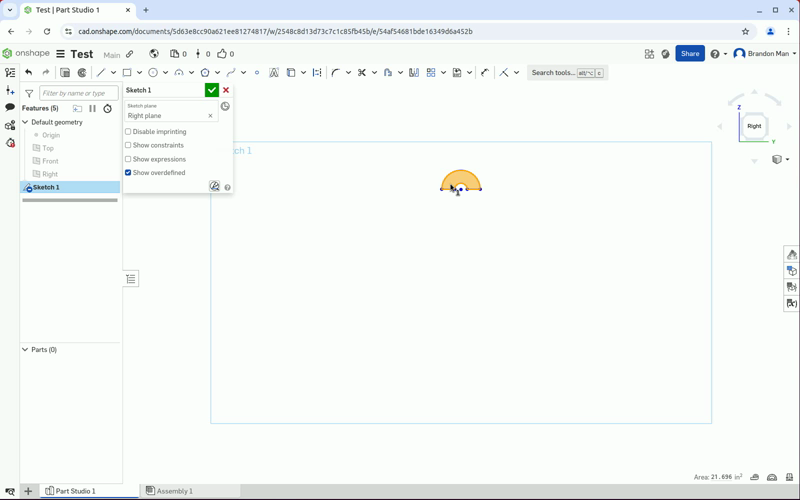
mouse_move(73, 352)
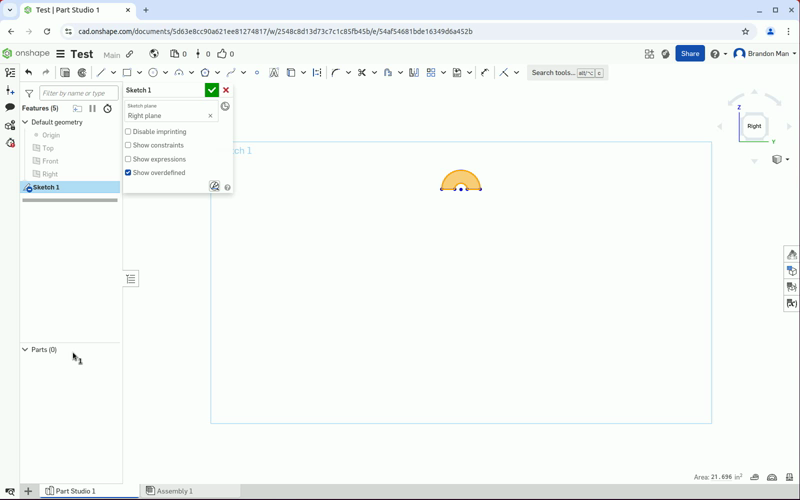
key(shift+y)
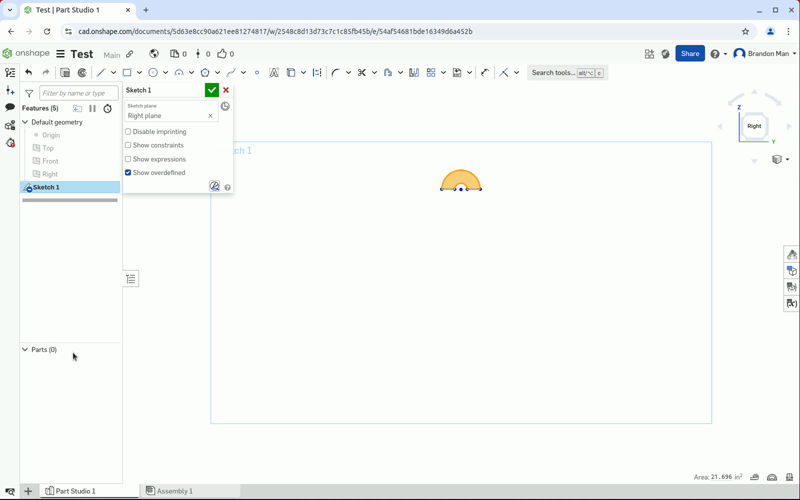
key(shift+e)
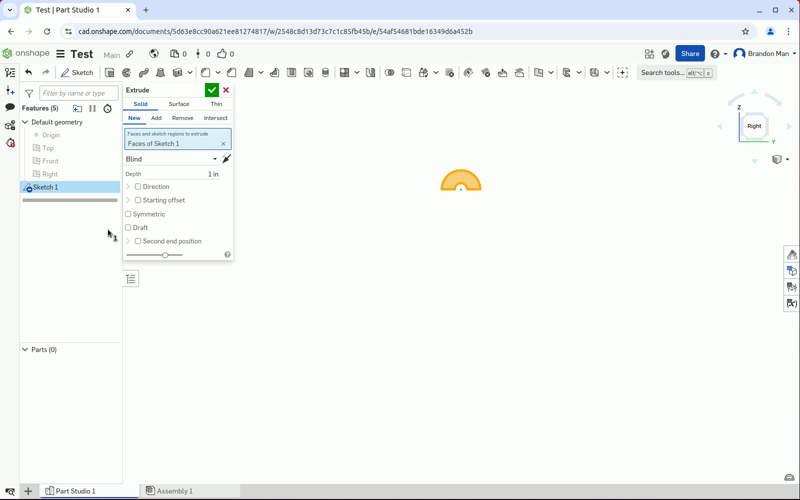
mouse_move(143, 106)
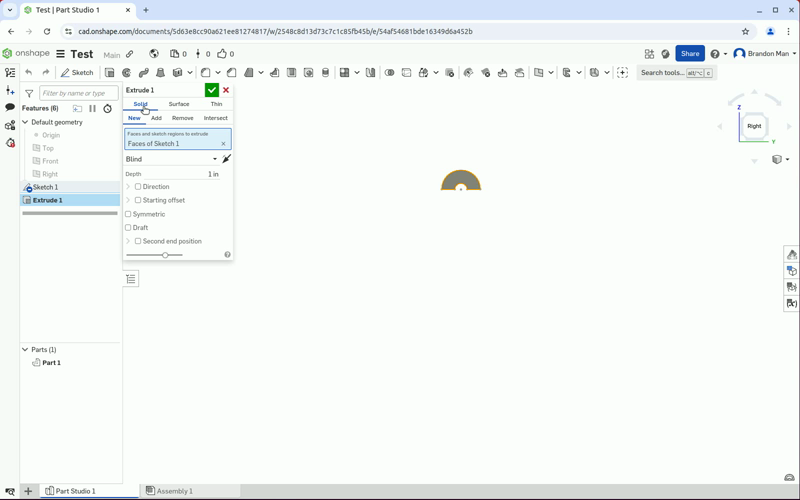
click(143, 106)
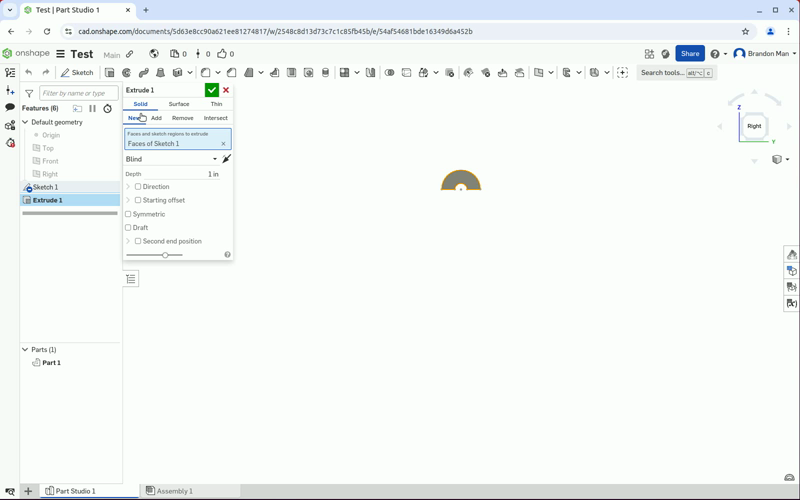
mouse_move(137, 120)
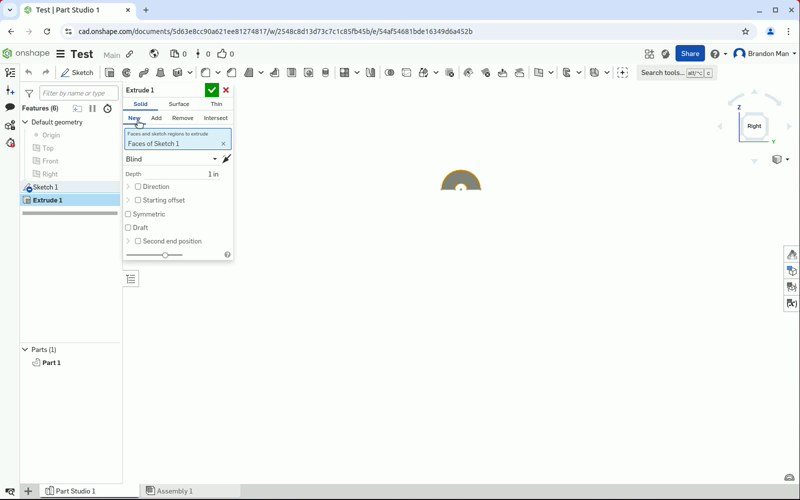
click(137, 120)
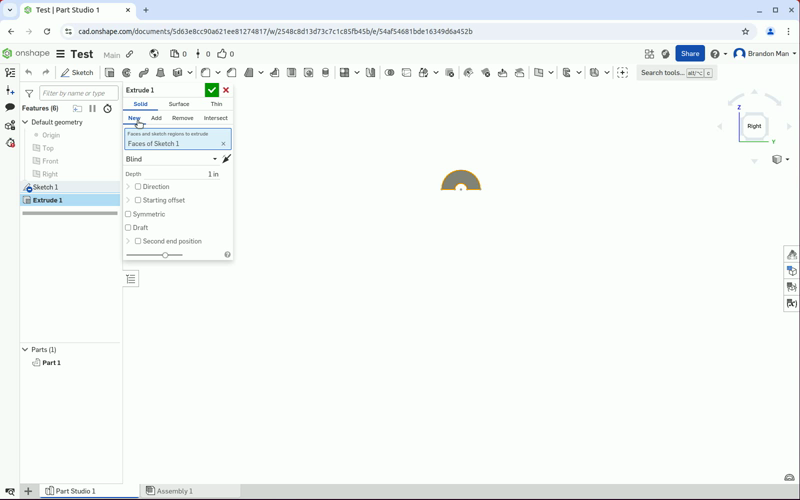
key(tab, 4)
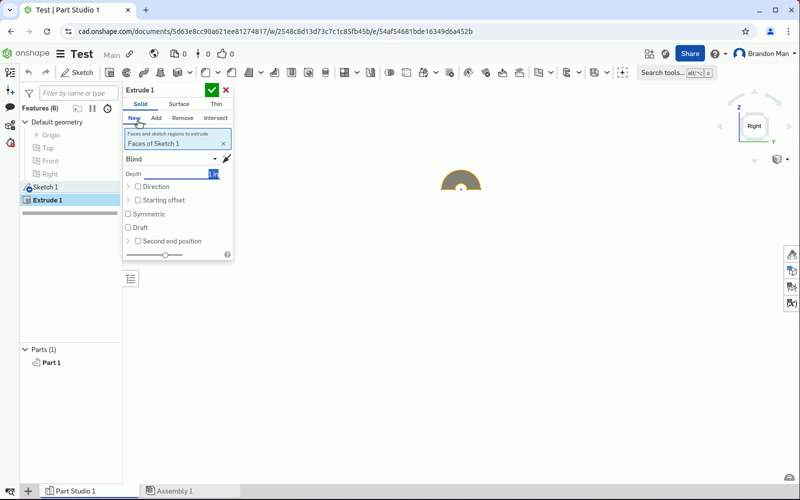
text(2.648)
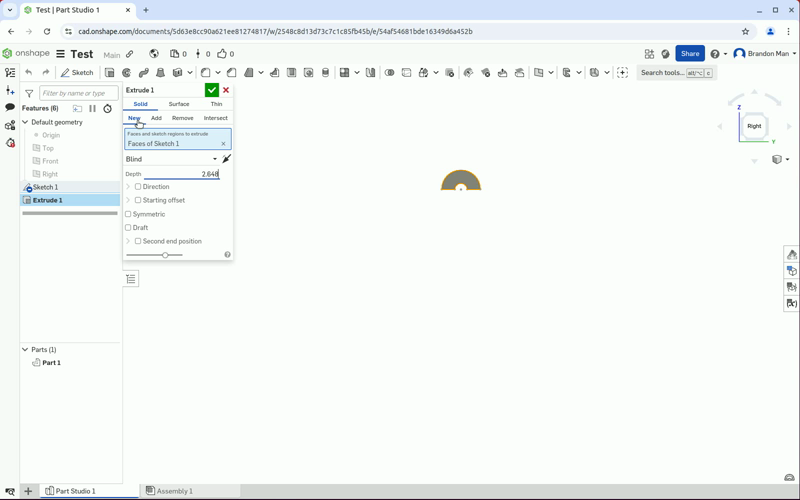
key(enter)
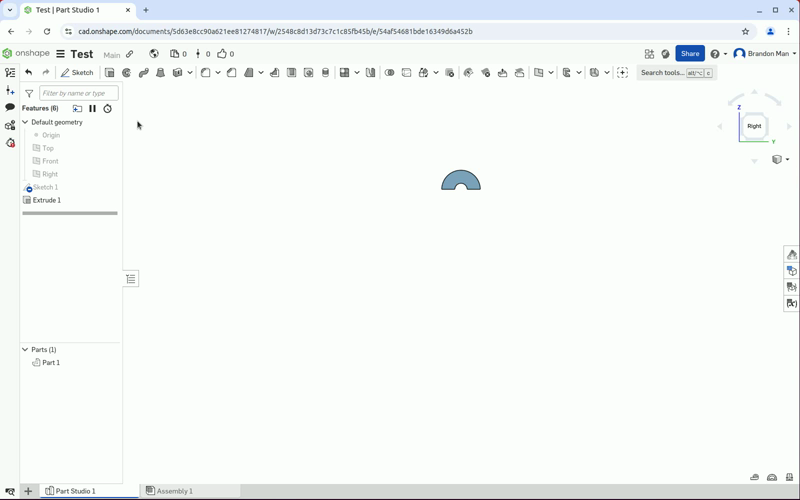
key(shift+h)
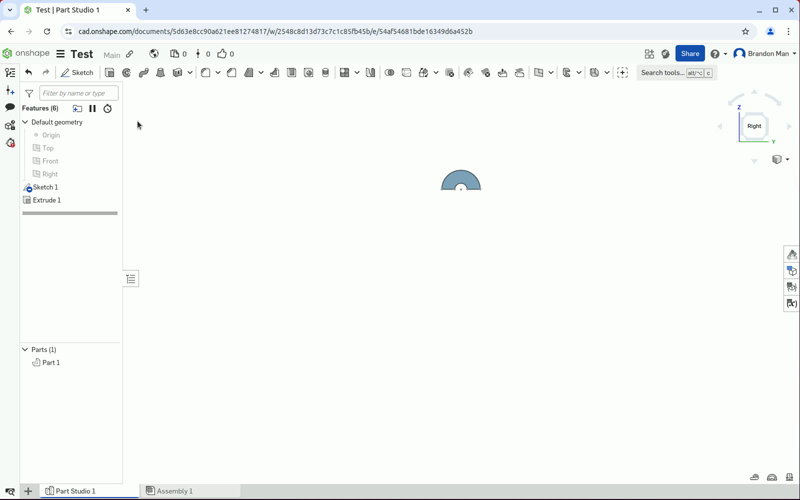
key(shift+h)
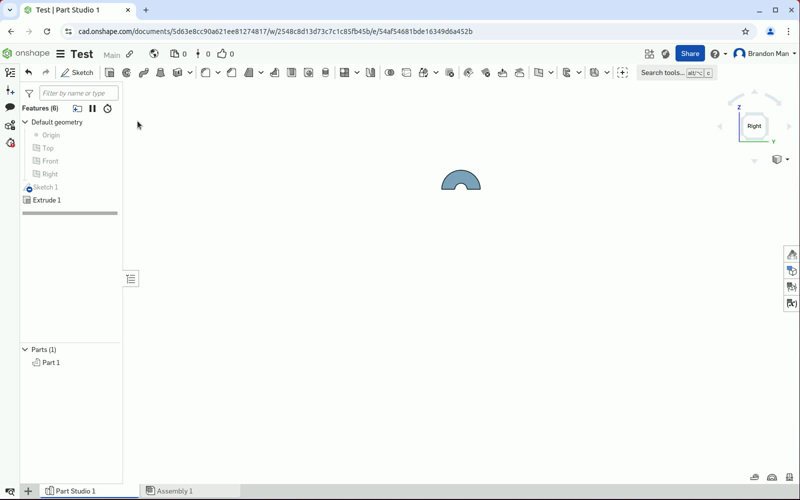
mouse_move(73, 189)
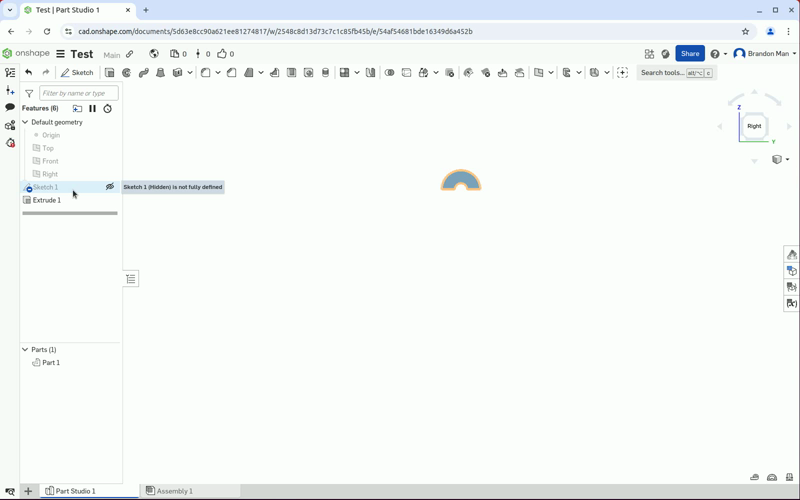
click(73, 189)
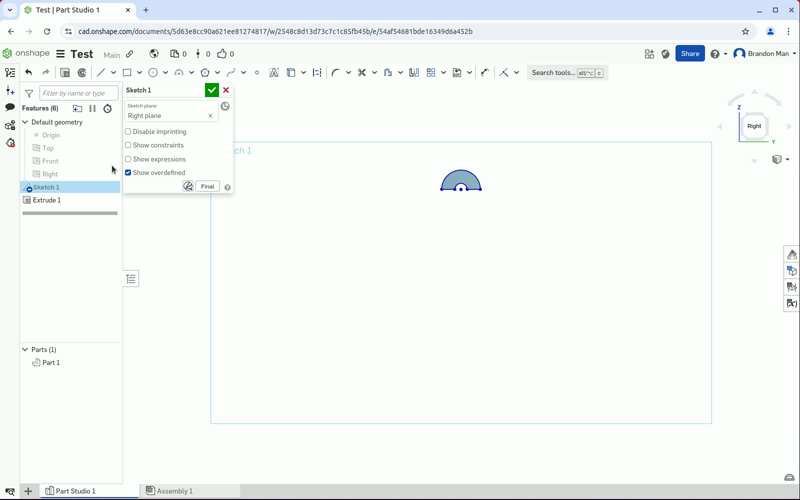
mouse_move(229, 92)
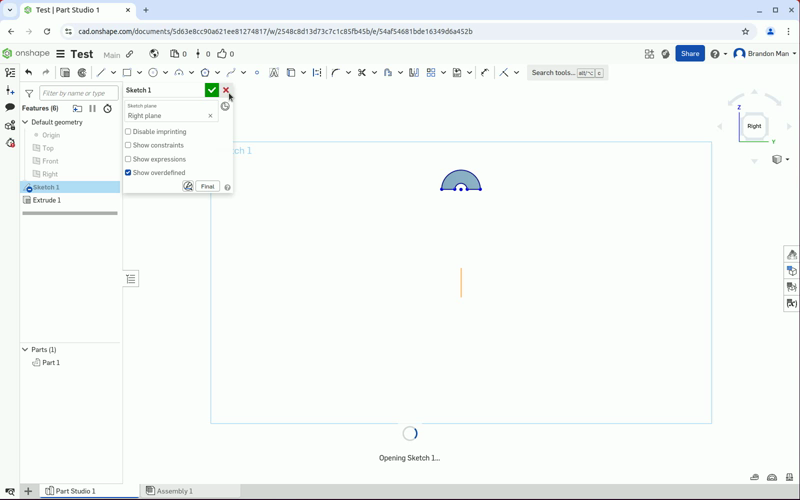
click(229, 92)
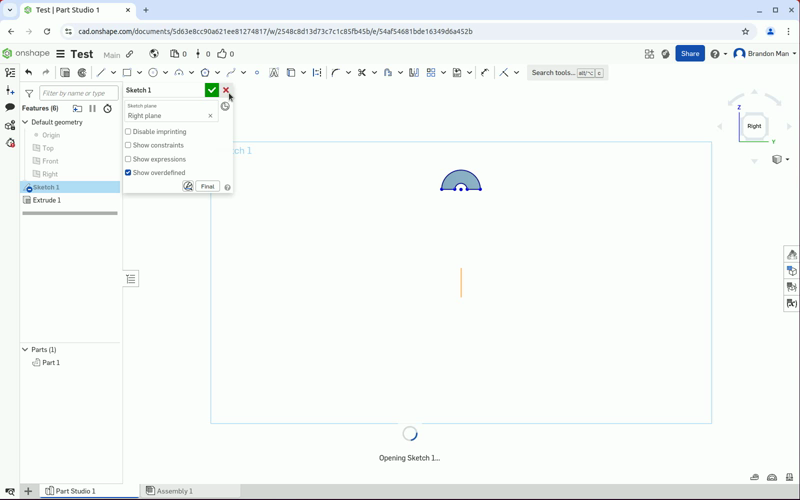
key(shift+s)
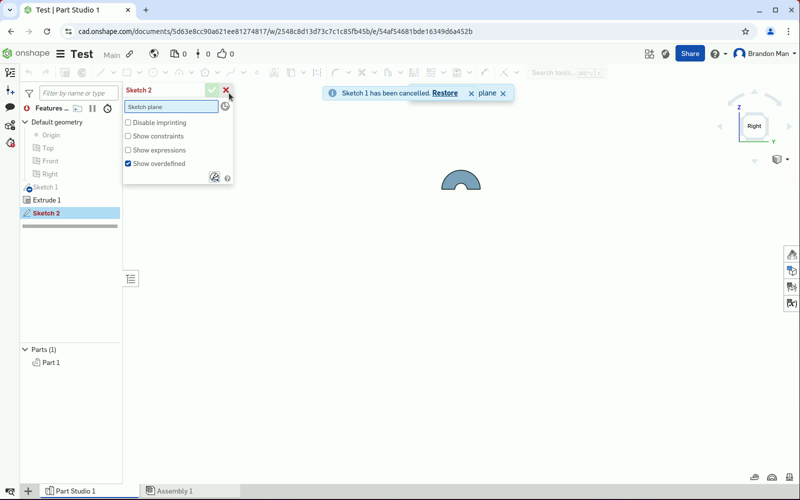
mouse_move(73, 176)
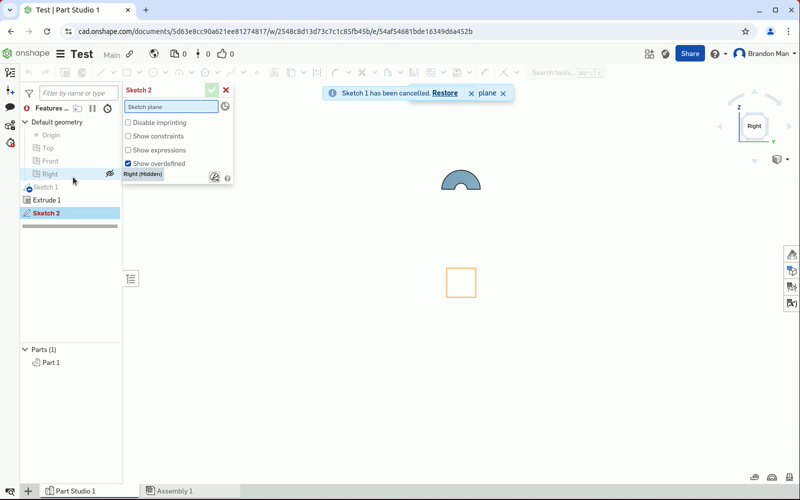
click(73, 176)
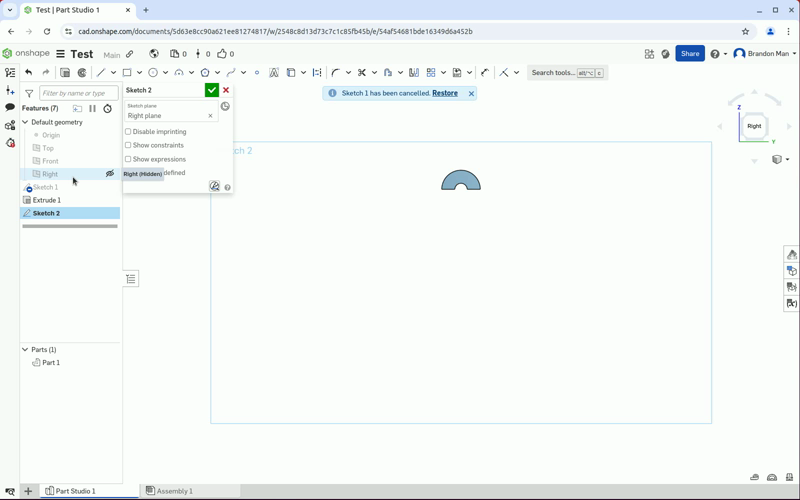
mouse_move(73, 352)
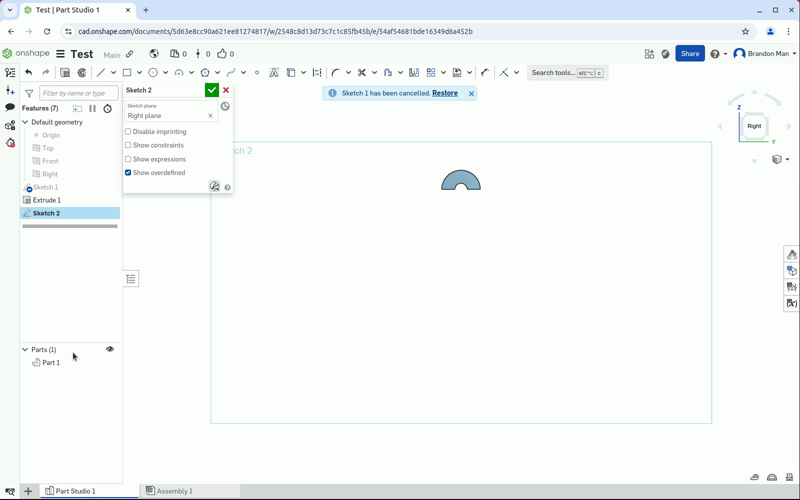
key(y)
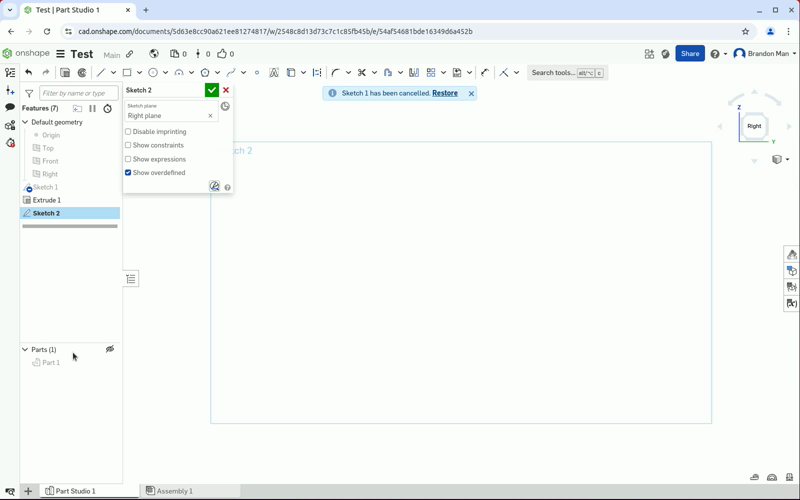
key(a)
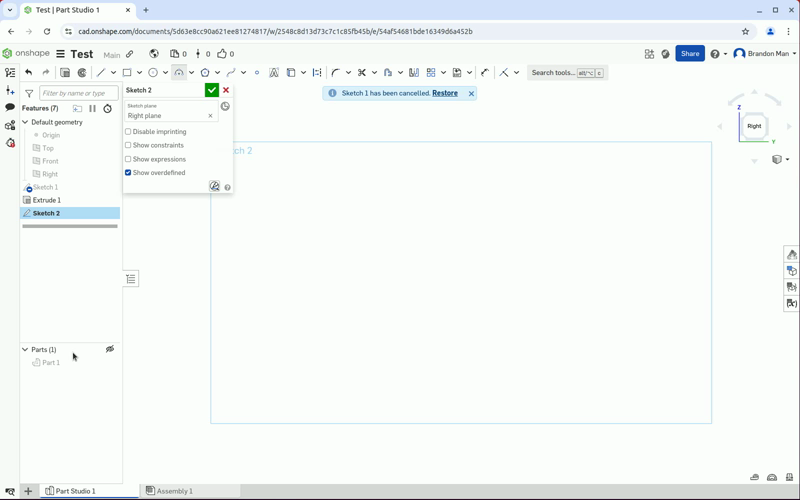
key_down(shift)
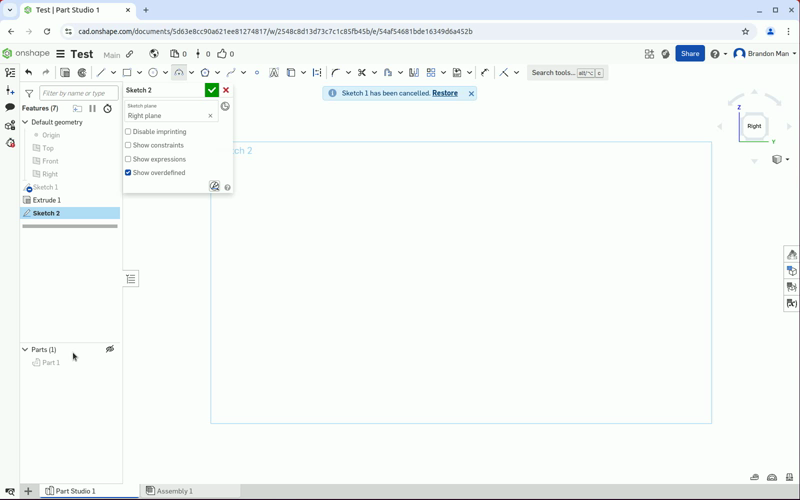
mouse_move(441, 282)
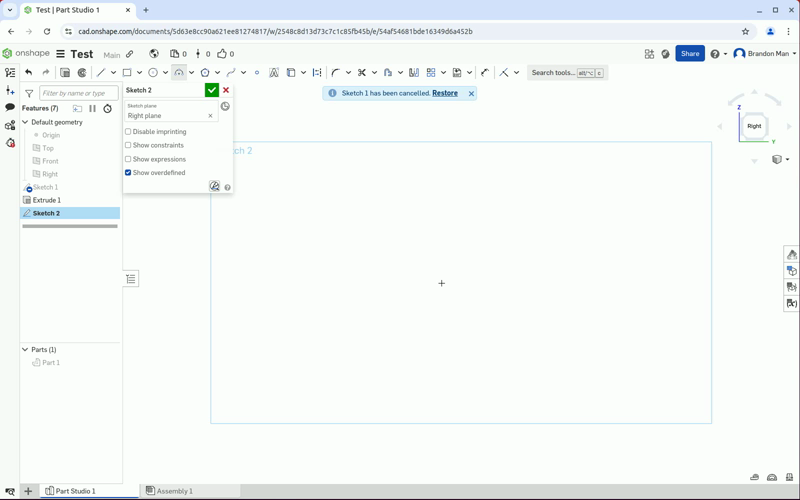
click(441, 282)
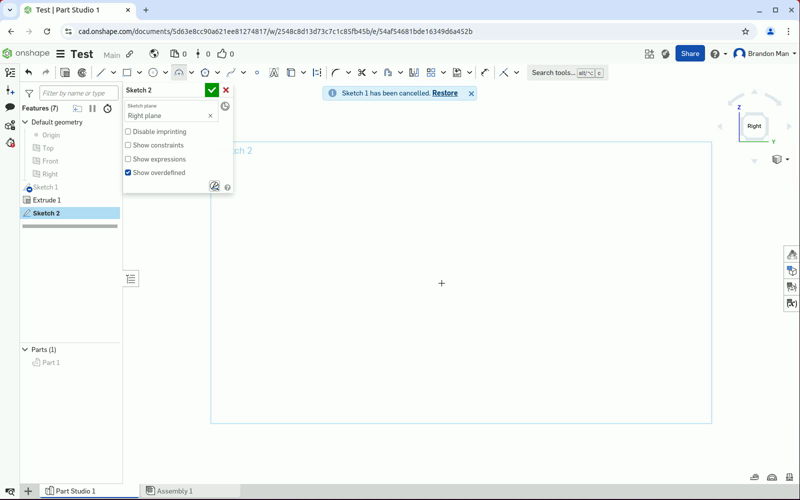
key_up(shift)
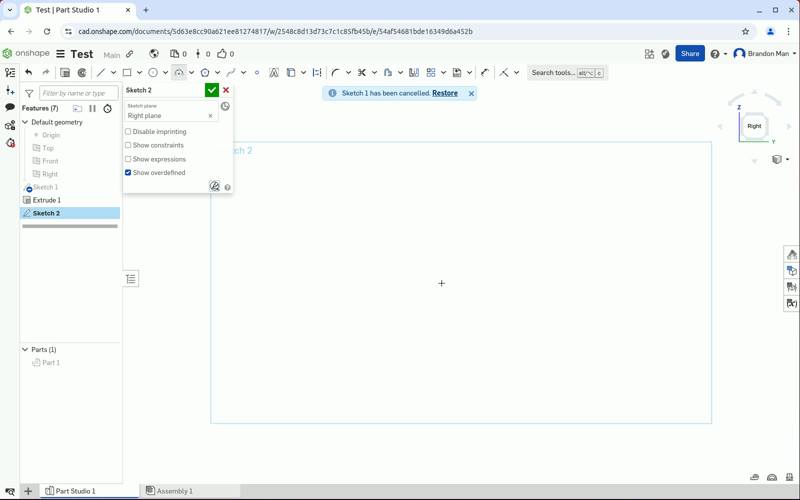
key_down(shift)
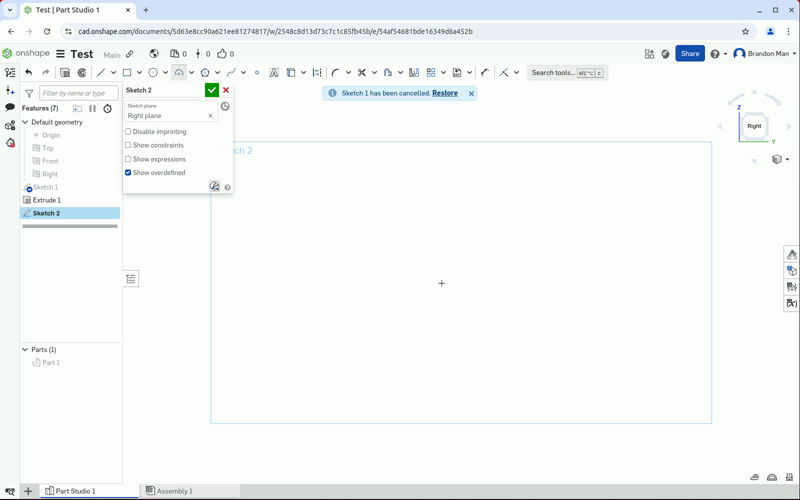
mouse_move(479, 282)
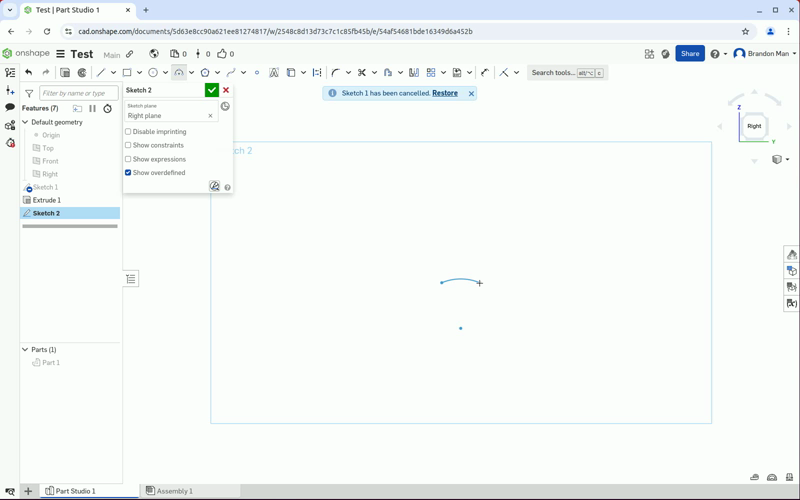
click(479, 282)
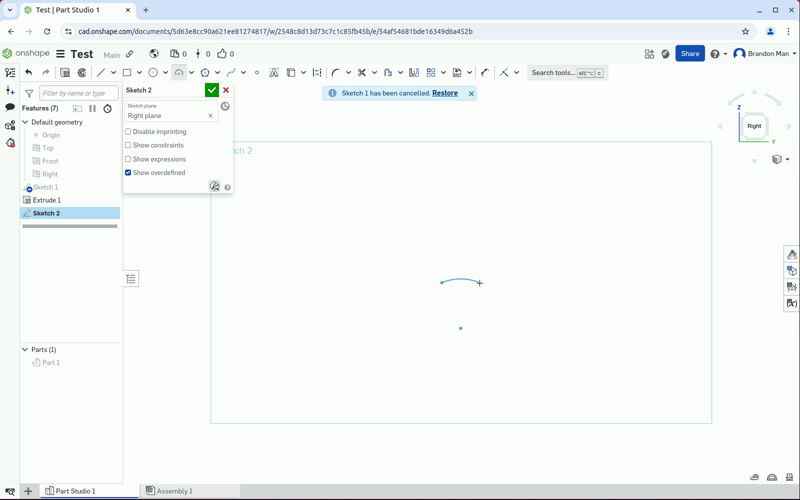
mouse_move(460, 301)
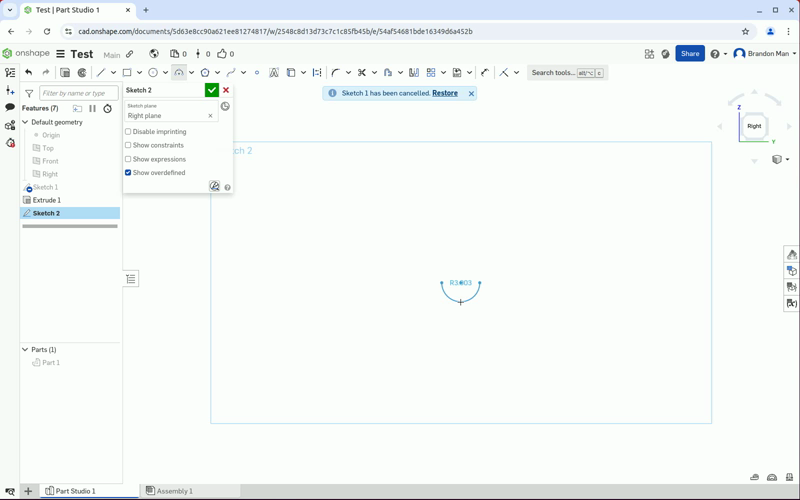
click(460, 301)
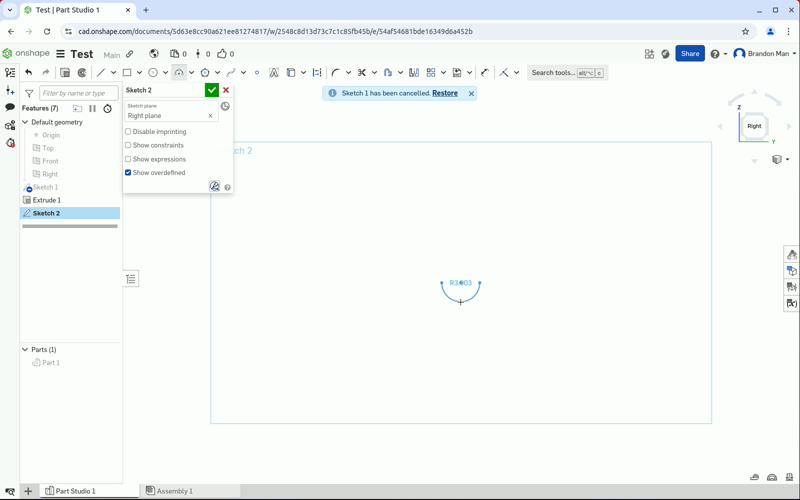
key_up(shift)
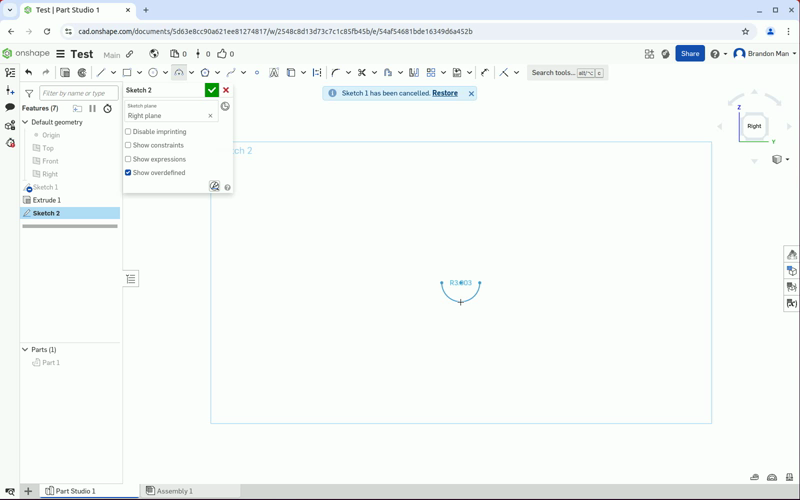
key(esc)
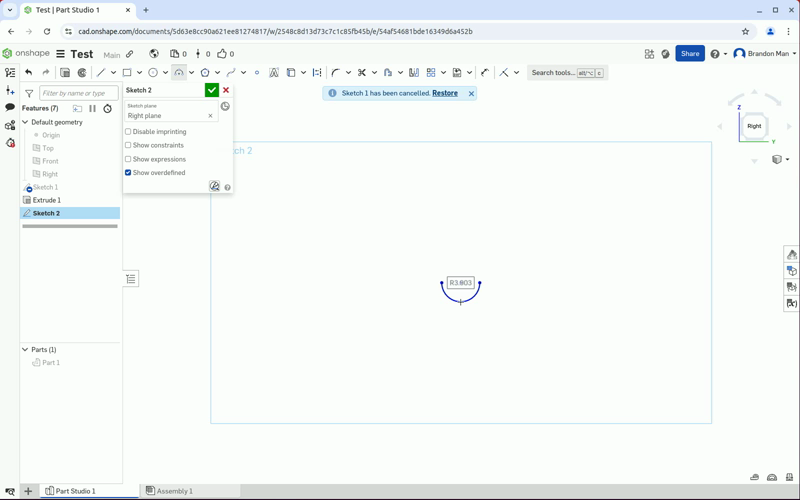
key(l)
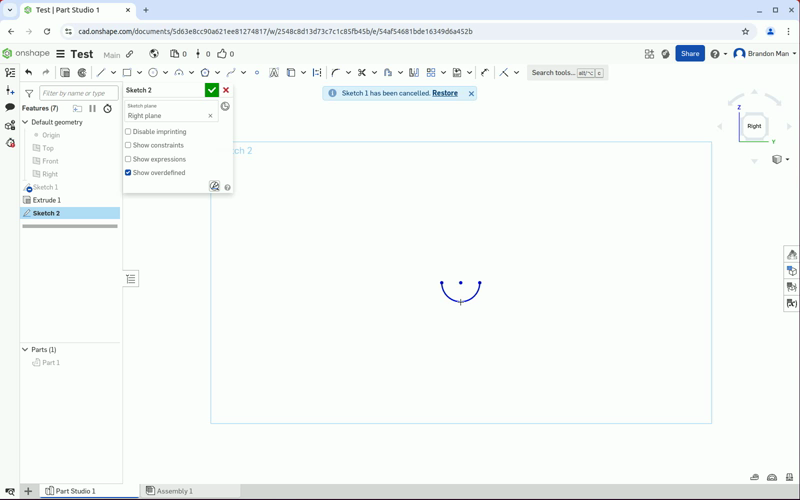
mouse_move(479, 282)
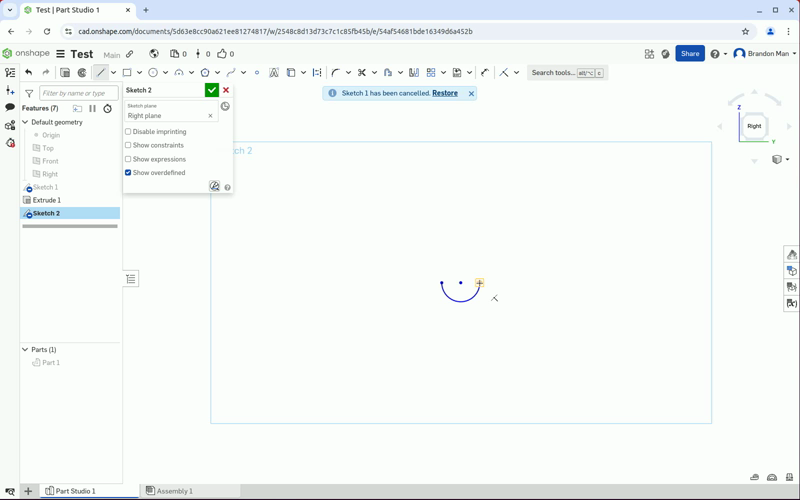
click(479, 282)
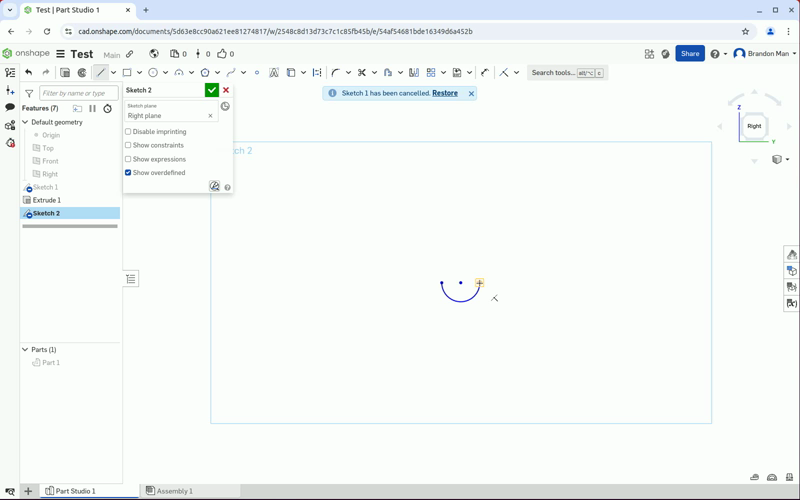
key_down(shift)
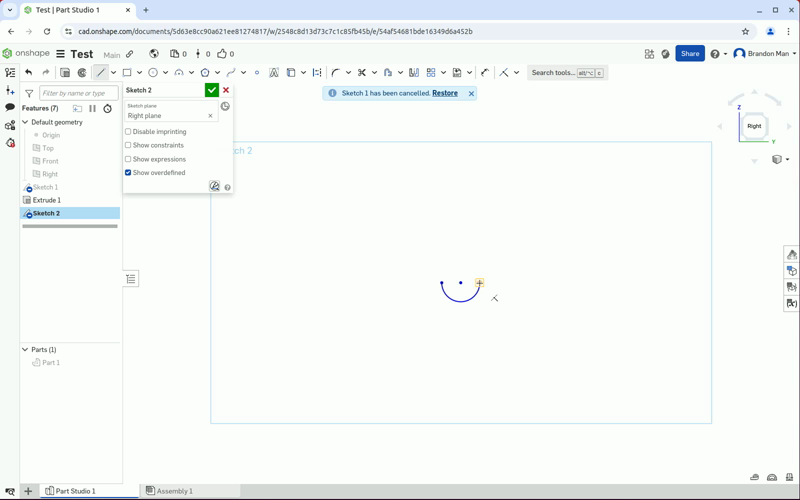
mouse_move(479, 189)
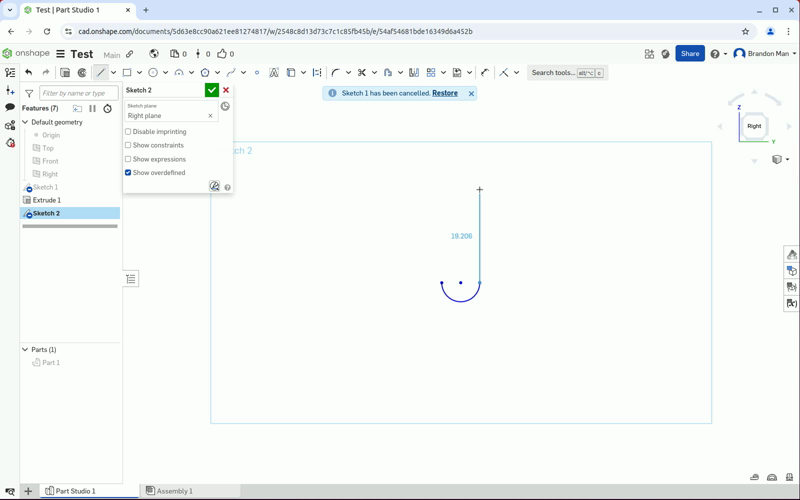
click(479, 189)
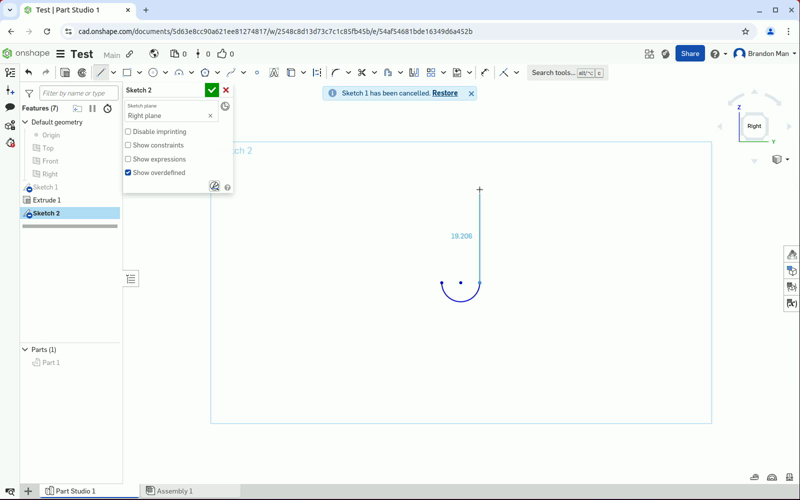
key_up(shift)
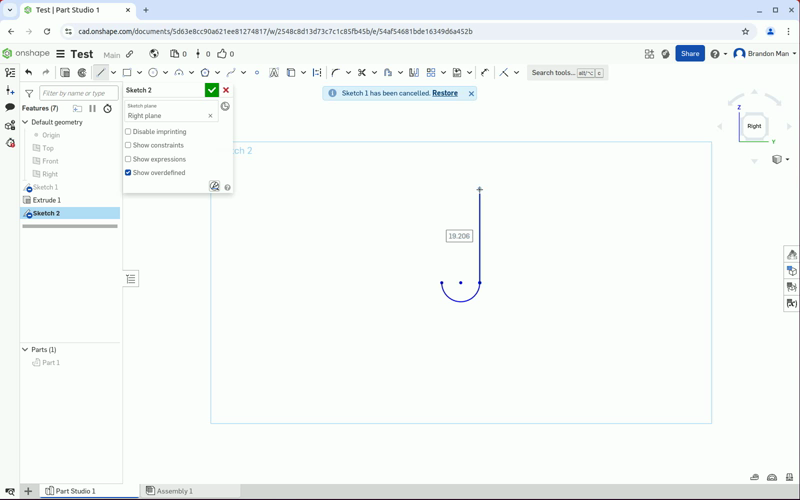
key_down(shift)
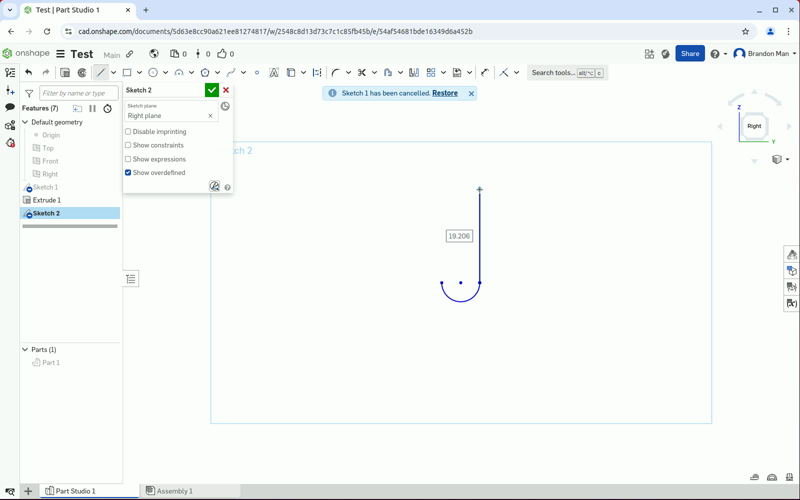
mouse_move(509, 189)
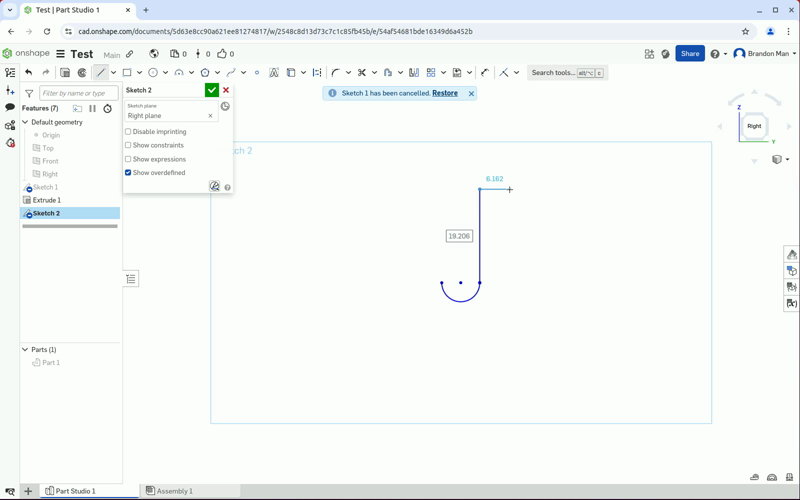
mouse_move(466, 189)
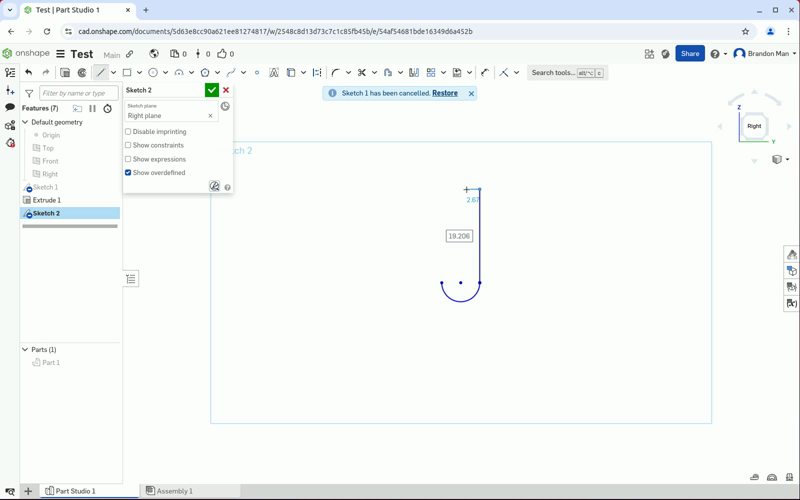
click(466, 189)
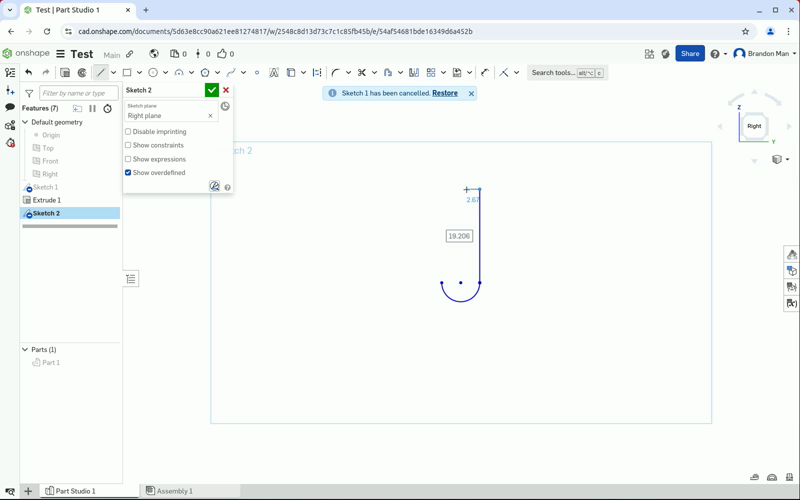
key_up(shift)
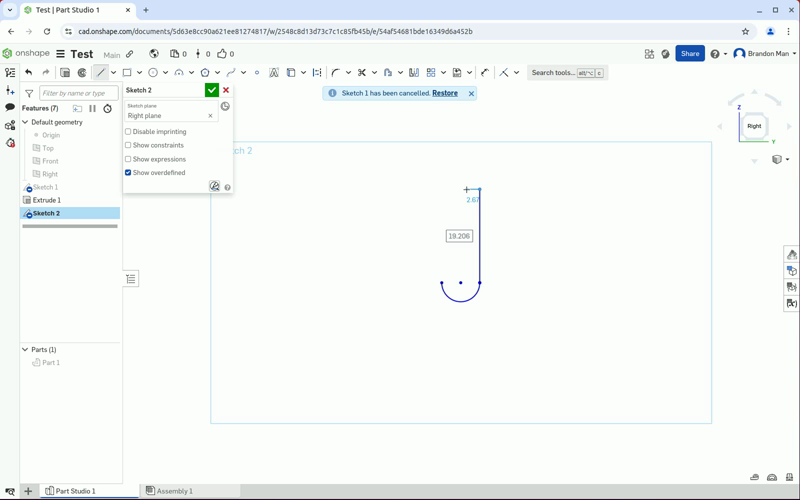
key(esc)
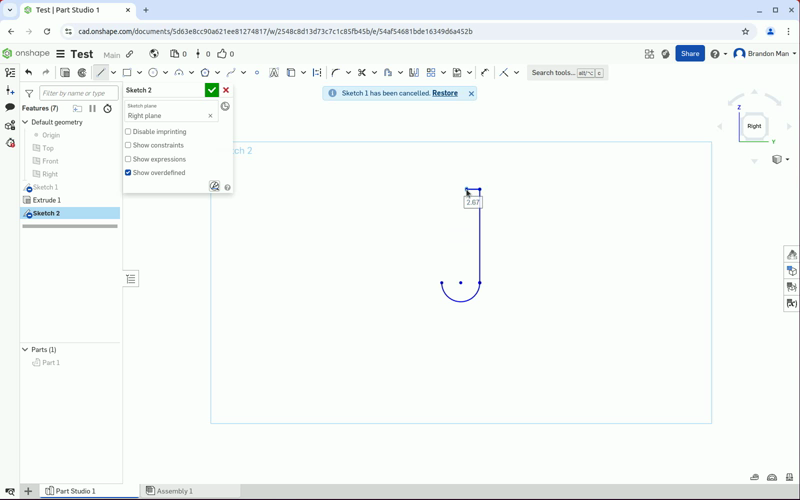
key(a)
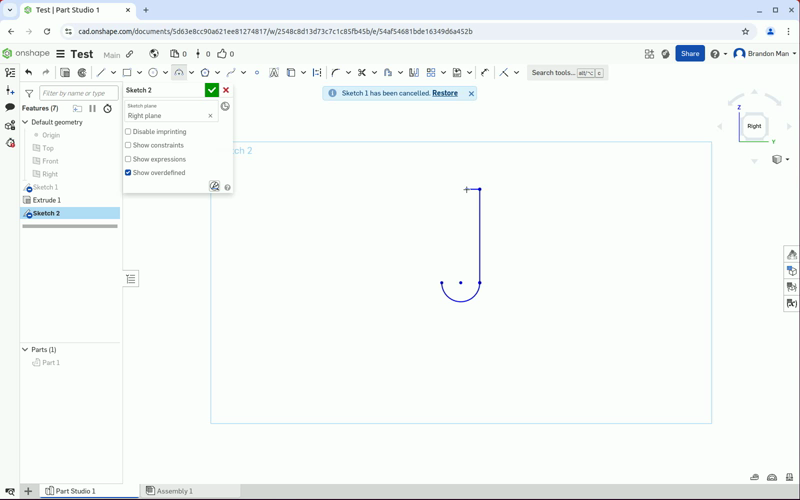
mouse_move(466, 189)
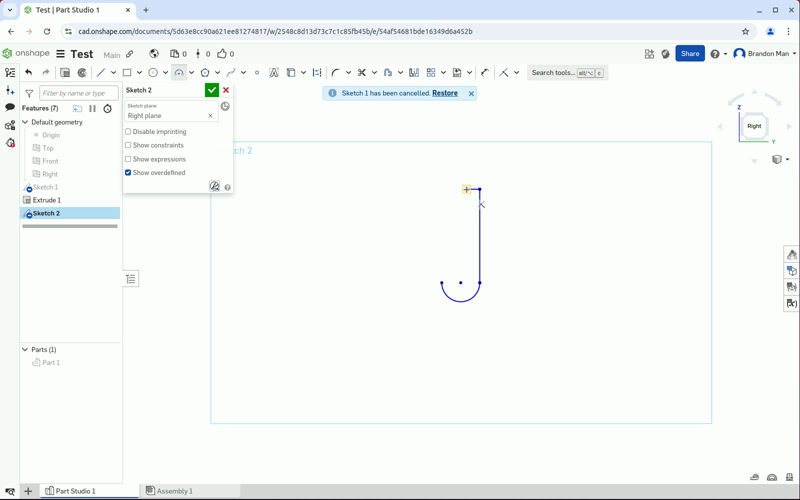
click(466, 189)
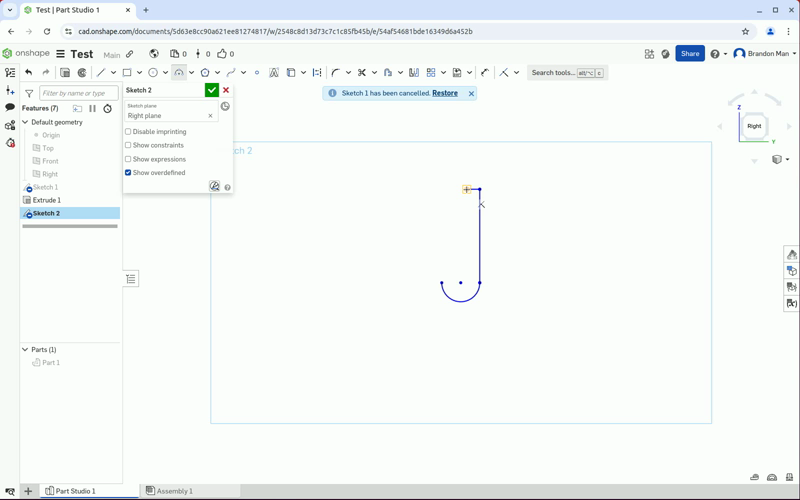
key_down(shift)
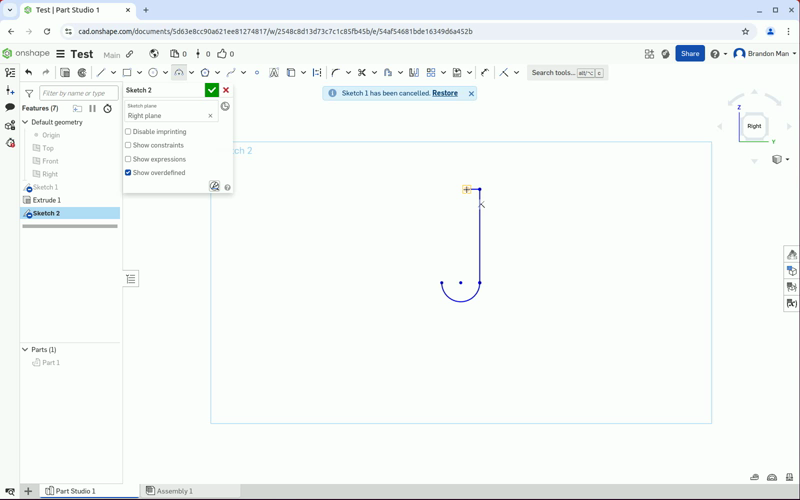
mouse_move(454, 189)
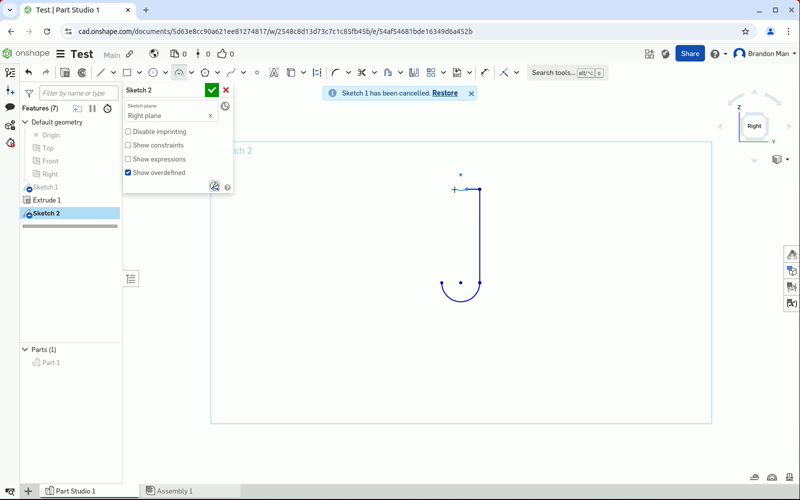
click(454, 189)
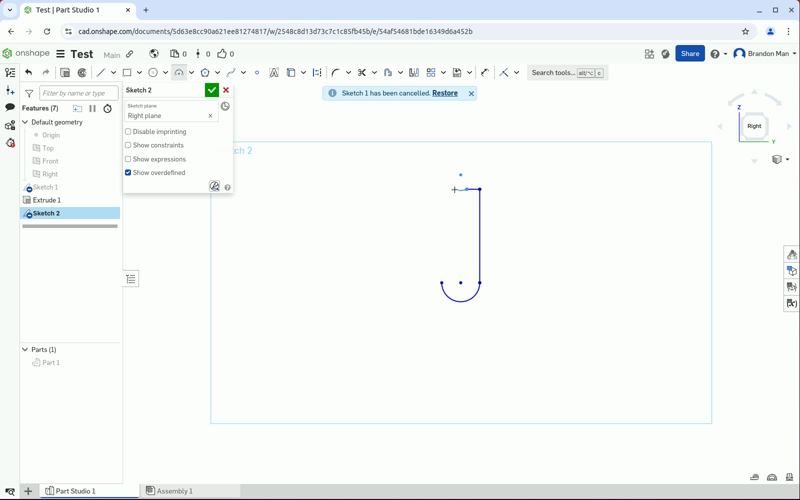
mouse_move(460, 195)
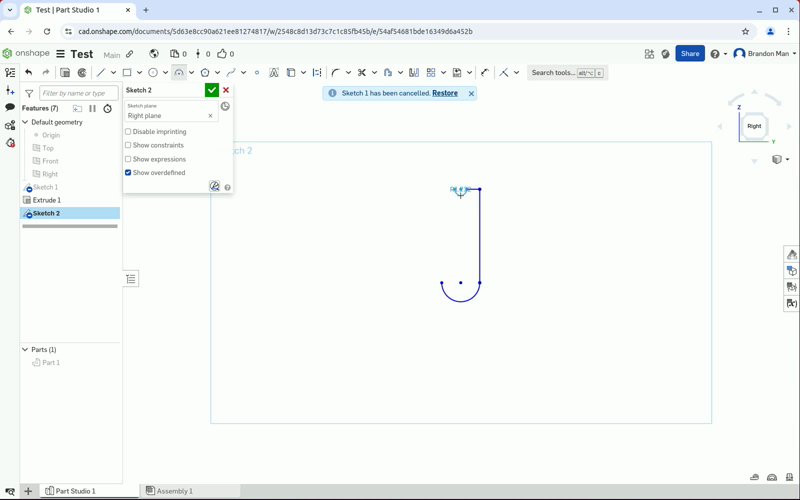
click(460, 195)
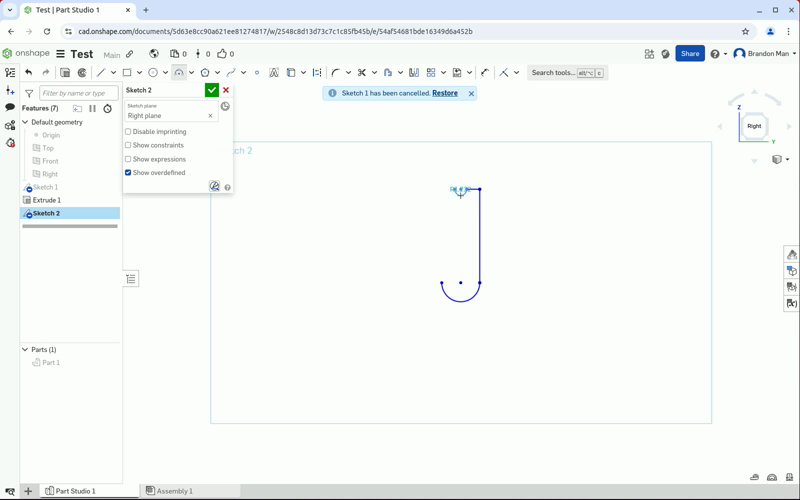
key_up(shift)
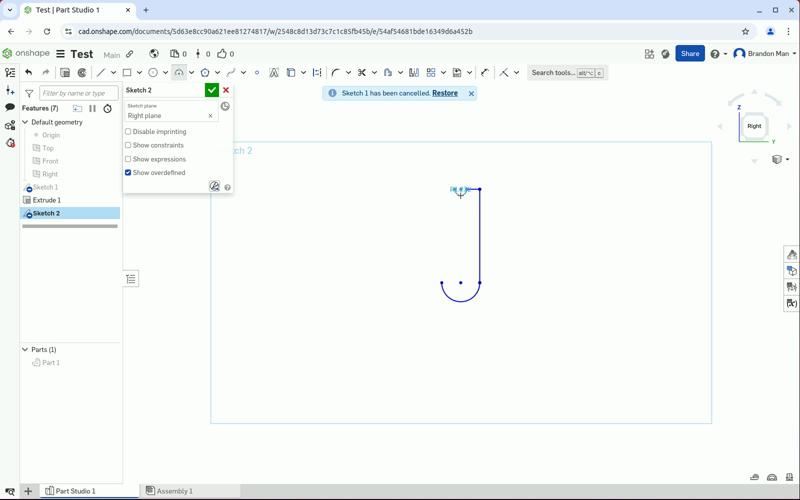
key(esc)
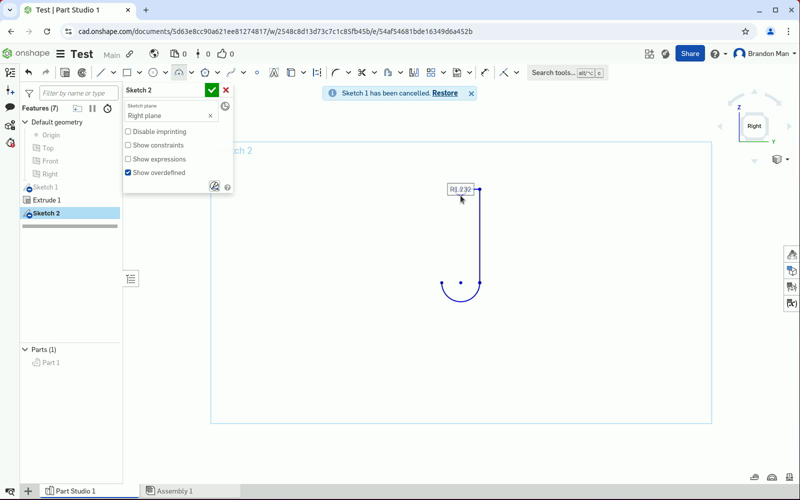
key(l)
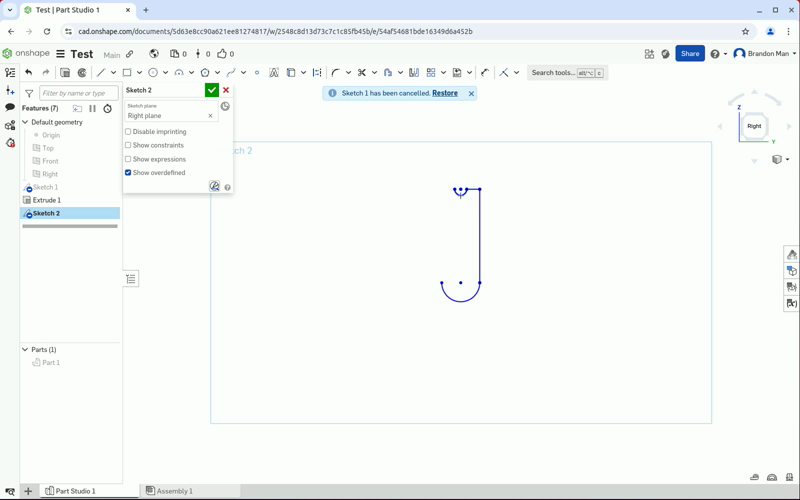
mouse_move(454, 189)
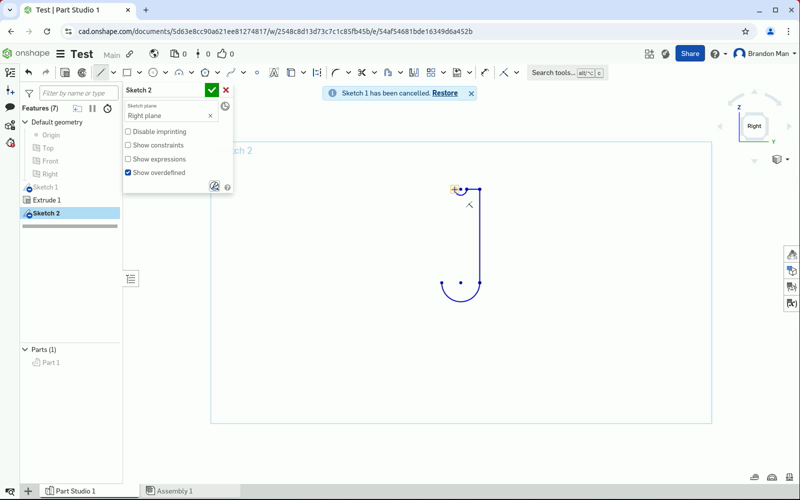
click(454, 189)
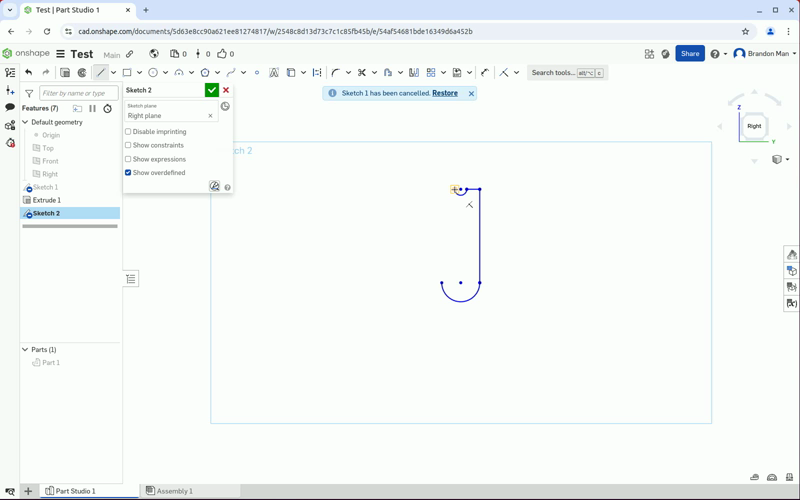
key_down(shift)
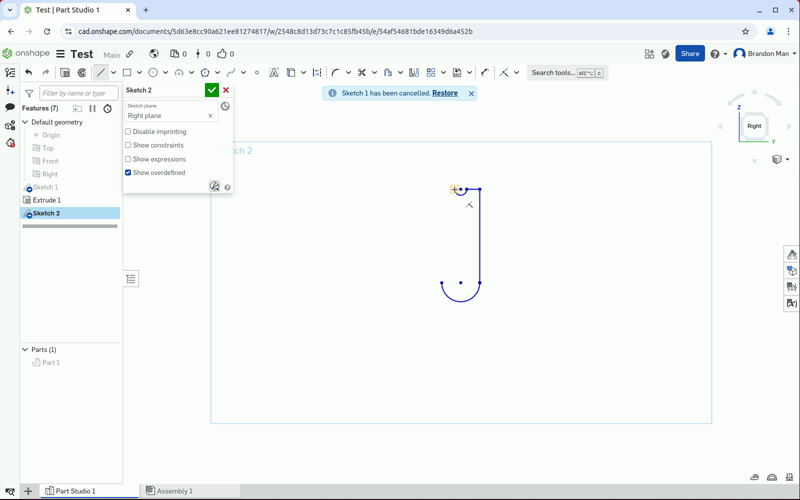
mouse_move(484, 189)
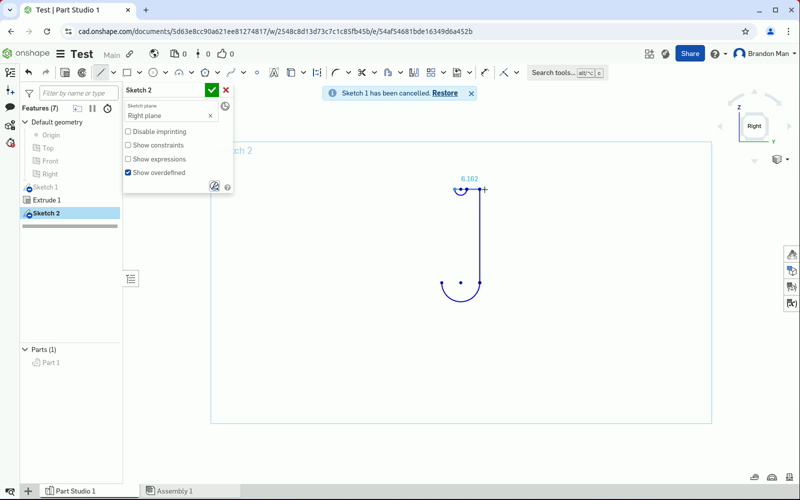
mouse_move(441, 189)
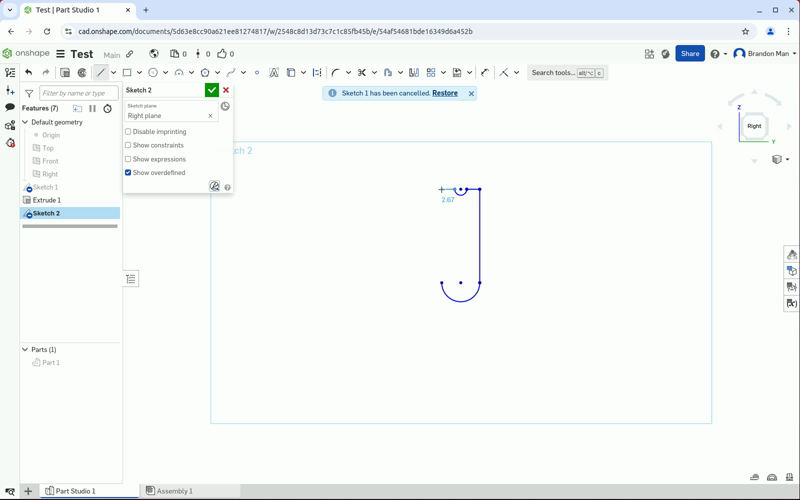
click(441, 189)
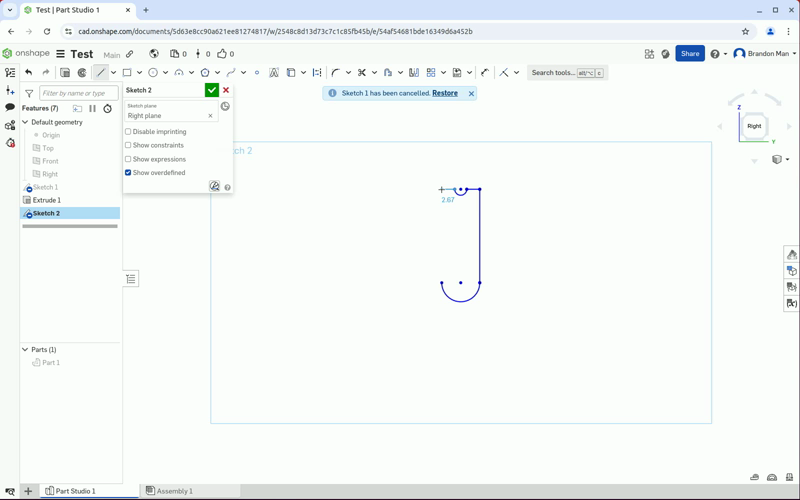
key_up(shift)
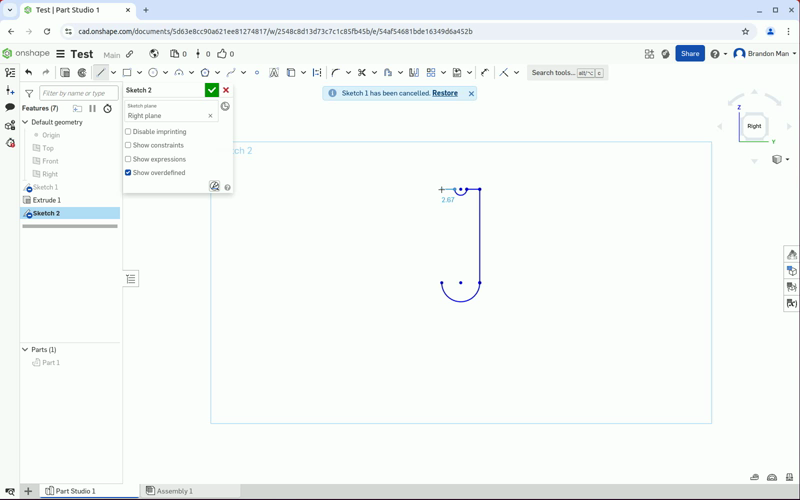
key_down(shift)
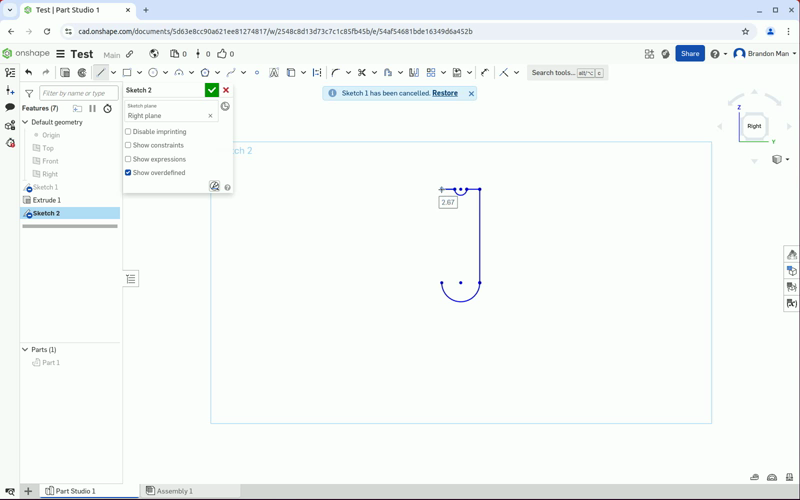
mouse_move(441, 282)
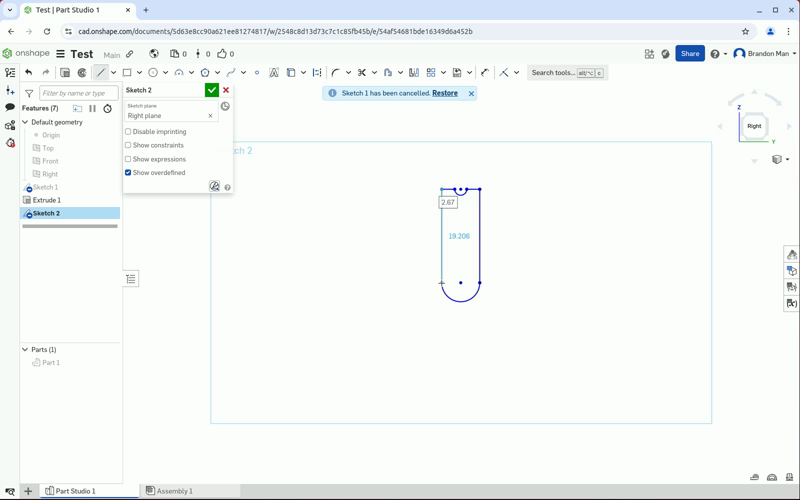
key_up(shift)
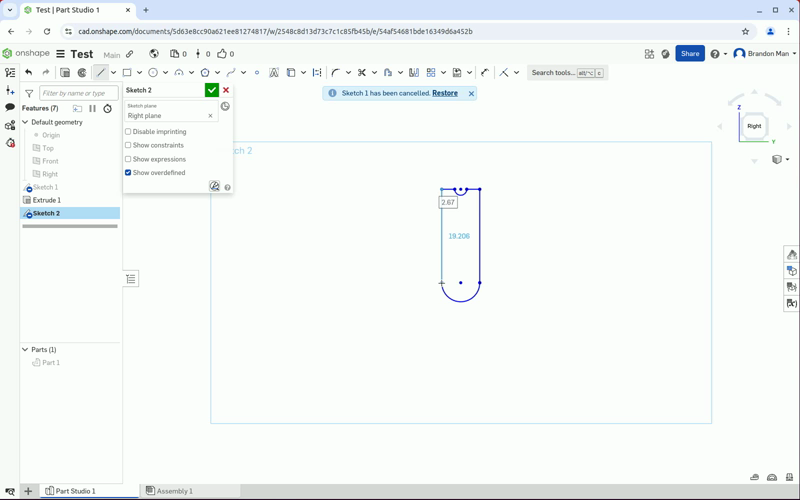
click(441, 282)
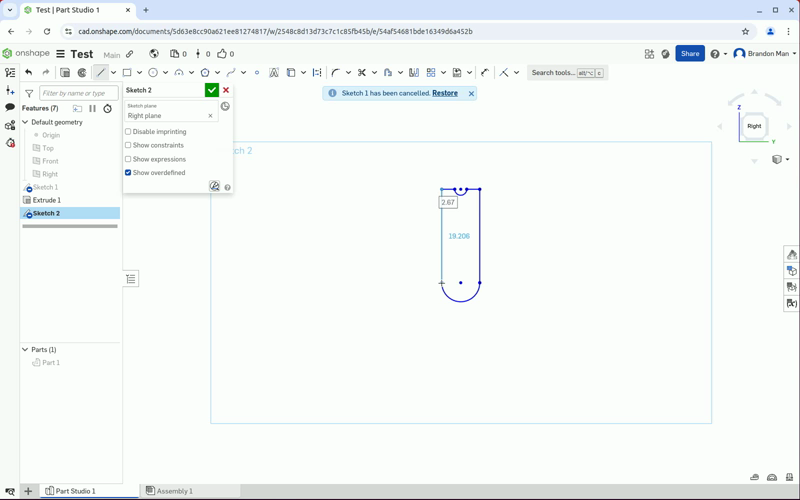
key(esc)
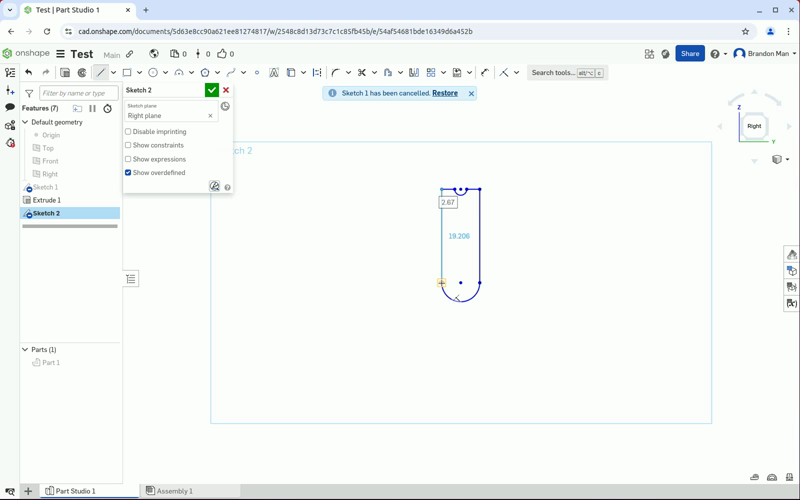
key(c)
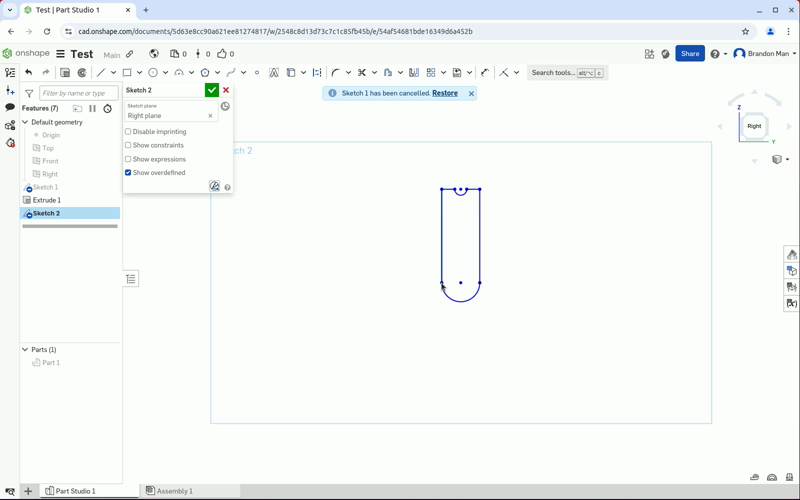
key_down(shift)
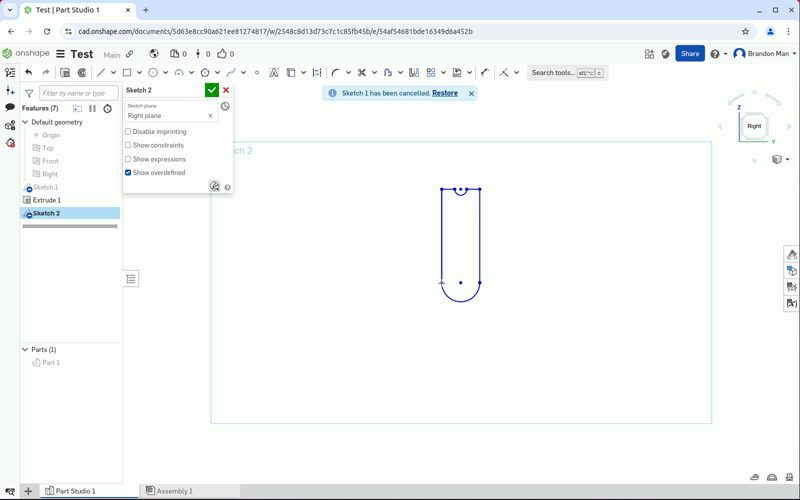
mouse_move(460, 282)
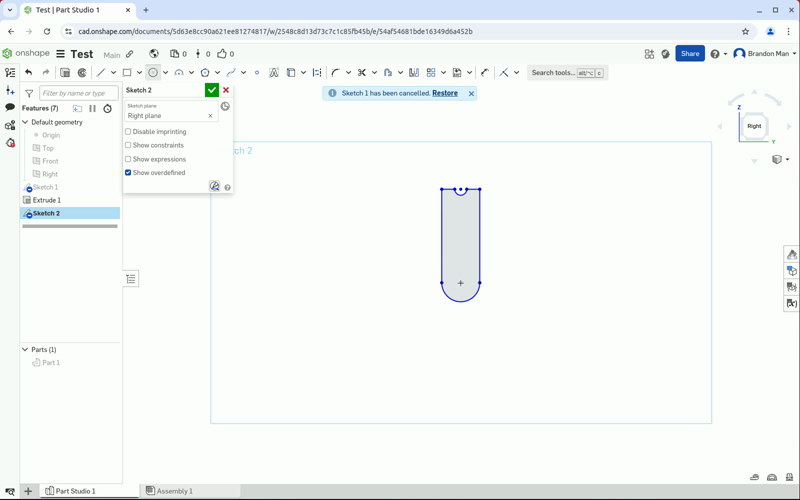
click(460, 282)
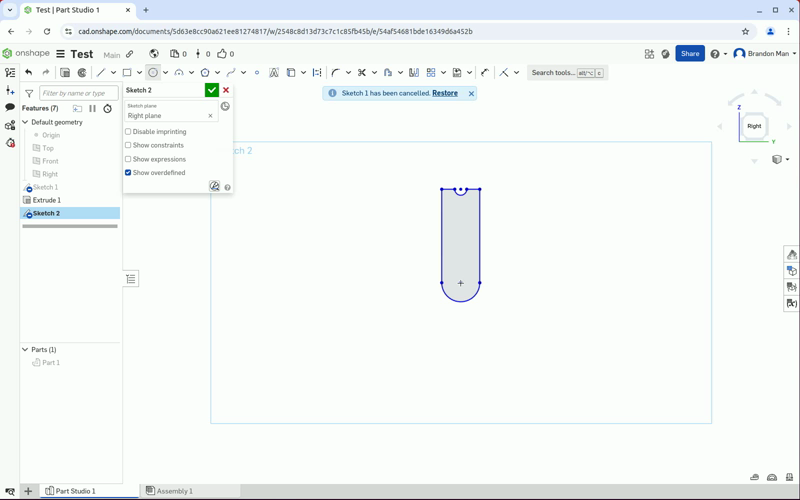
key_up(shift)
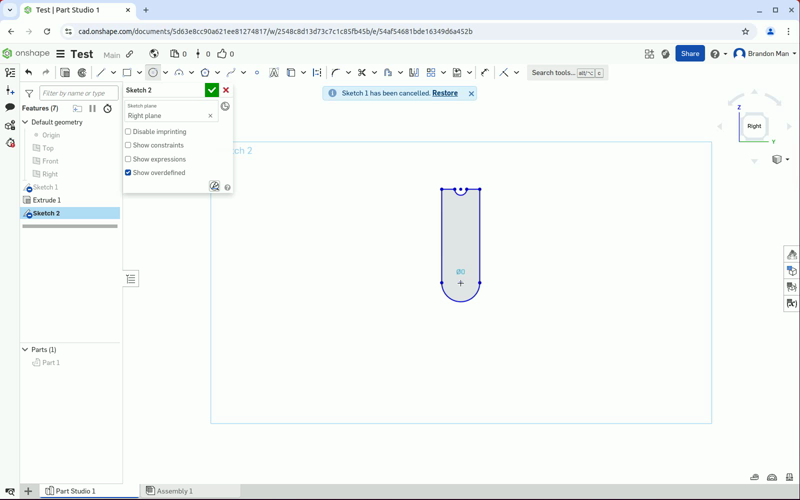
mouse_move(466, 282)
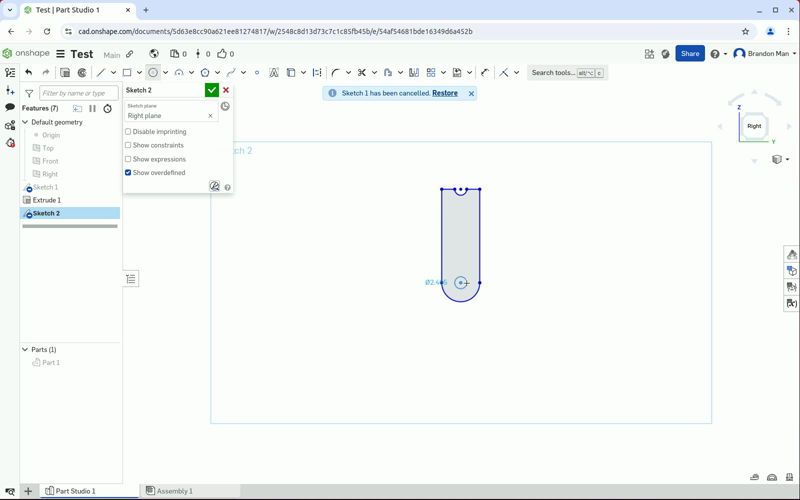
click(466, 282)
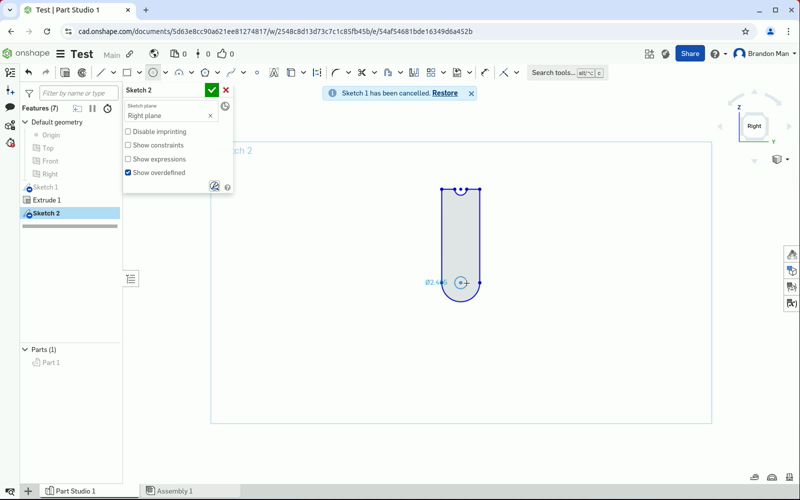
key(esc)
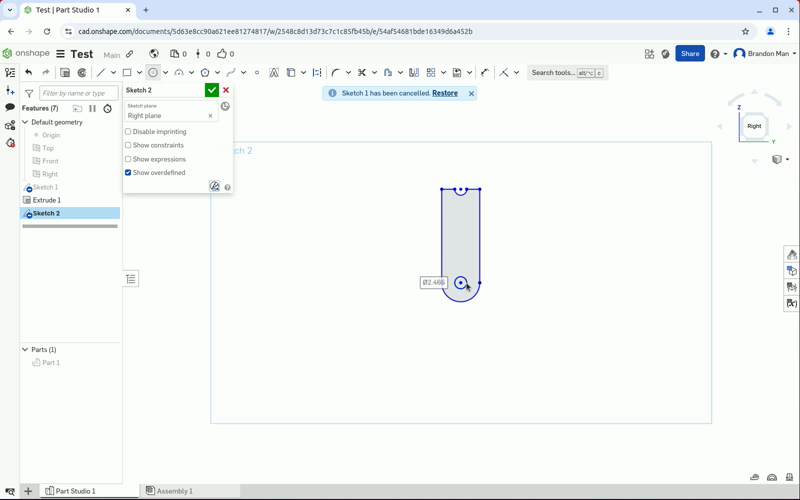
mouse_move(475, 249)
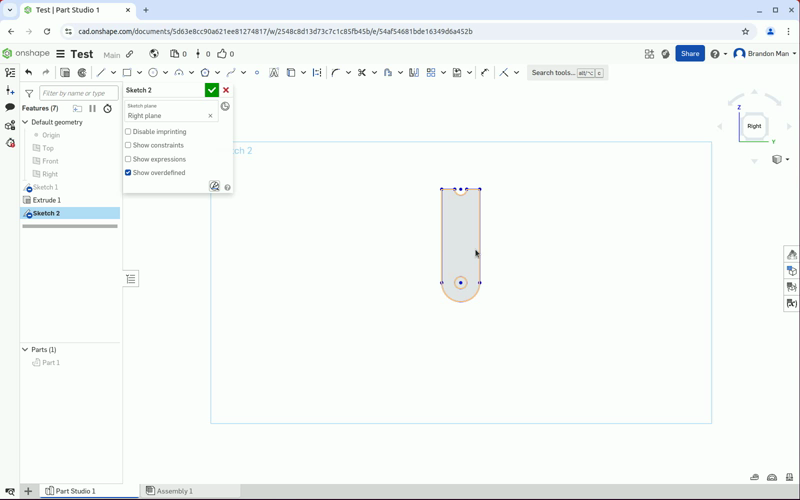
click(475, 249)
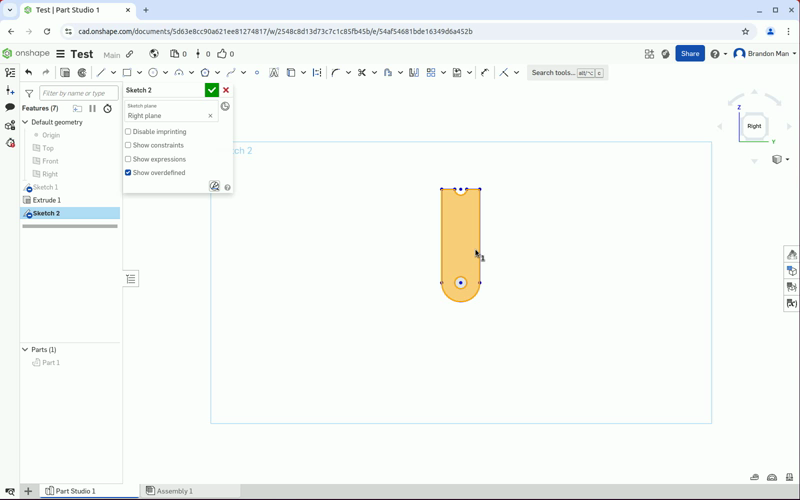
mouse_move(73, 352)
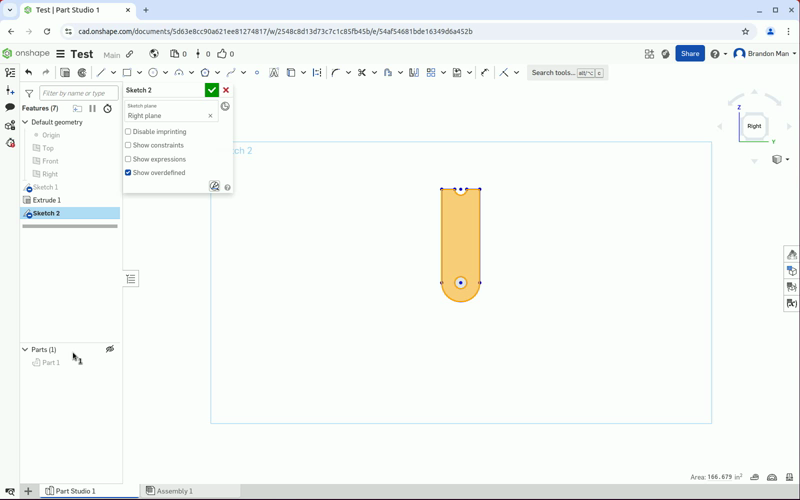
key(shift+y)
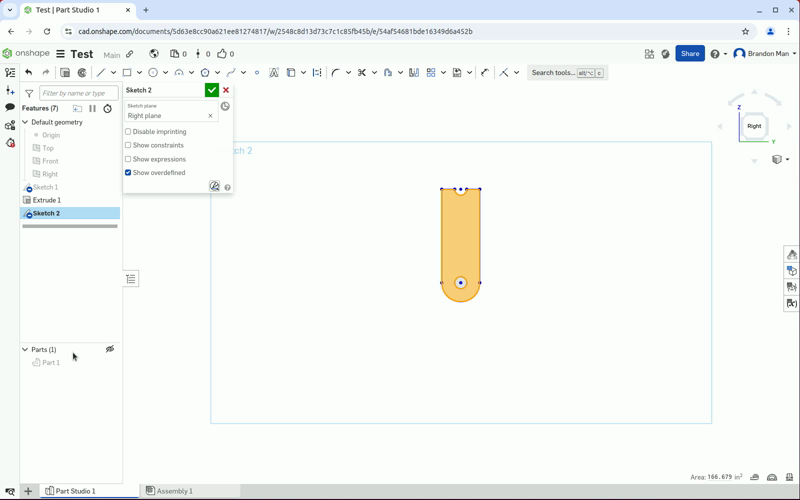
key(shift+e)
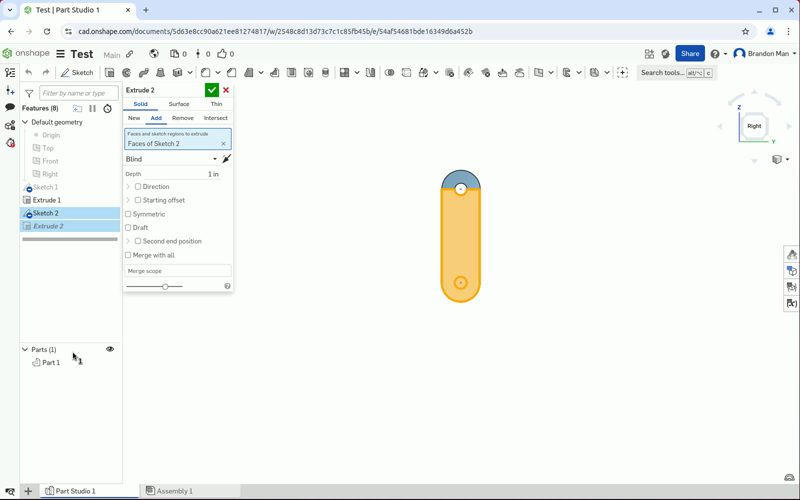
mouse_move(143, 106)
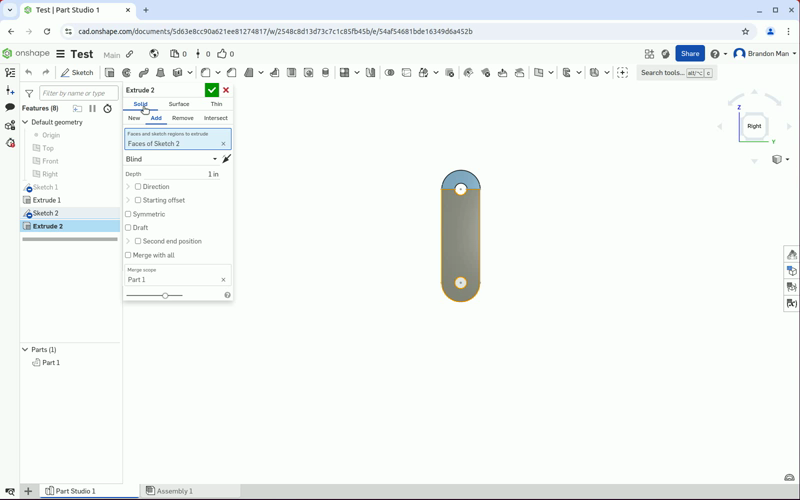
click(143, 106)
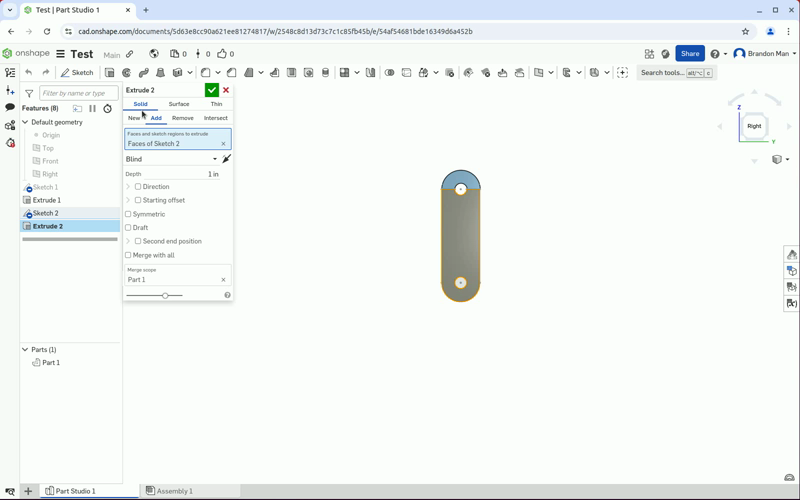
mouse_move(137, 120)
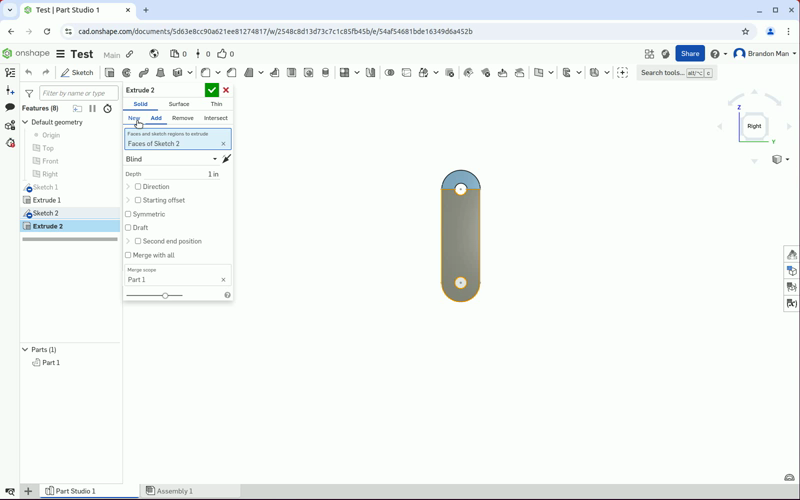
click(137, 120)
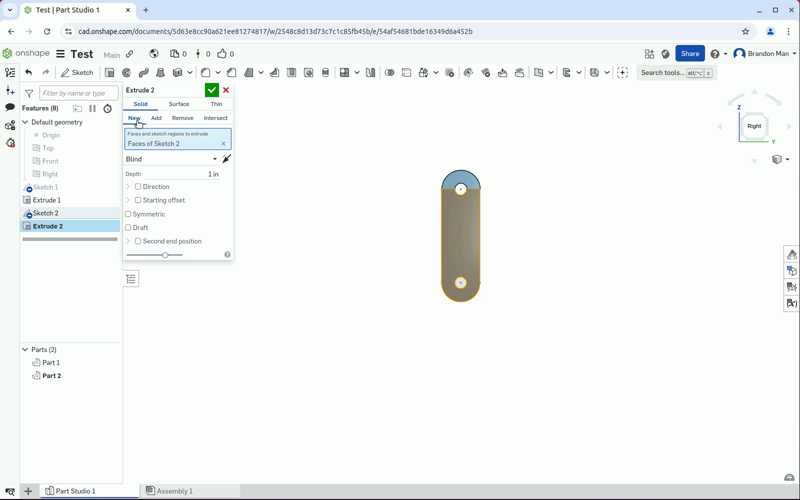
key(tab, 4)
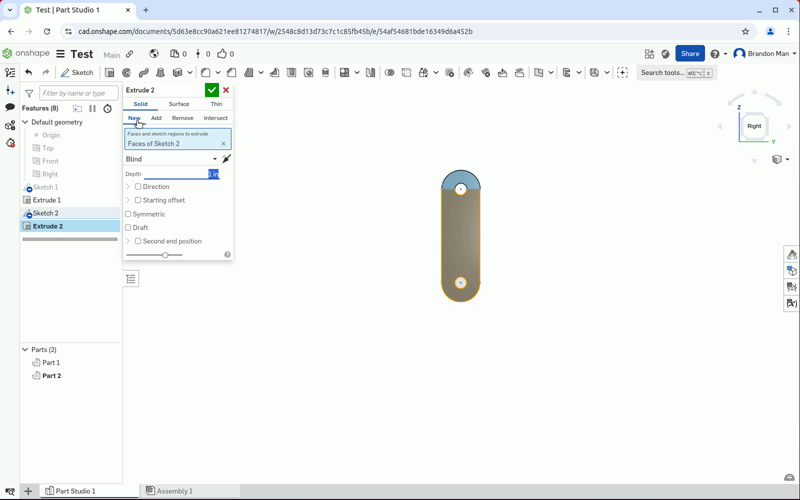
text(2.648)
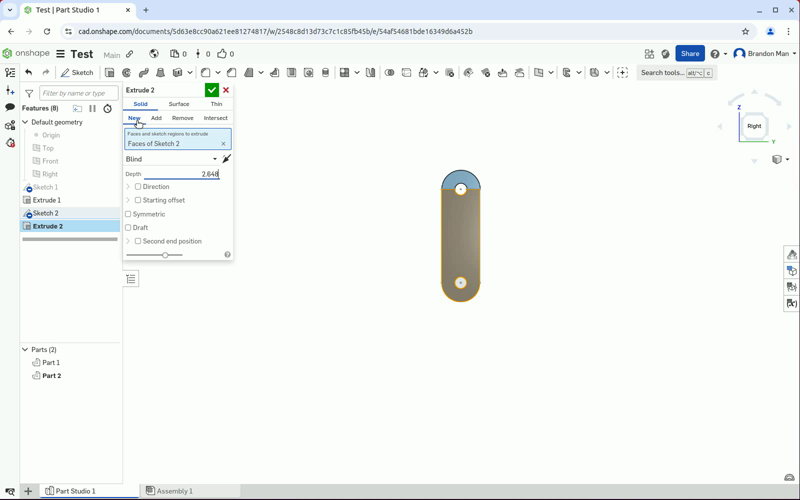
key(enter)
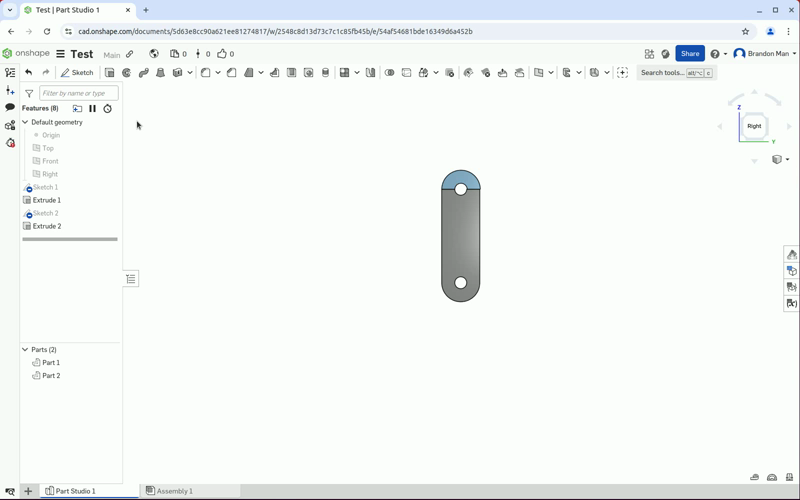
key(shift+h)
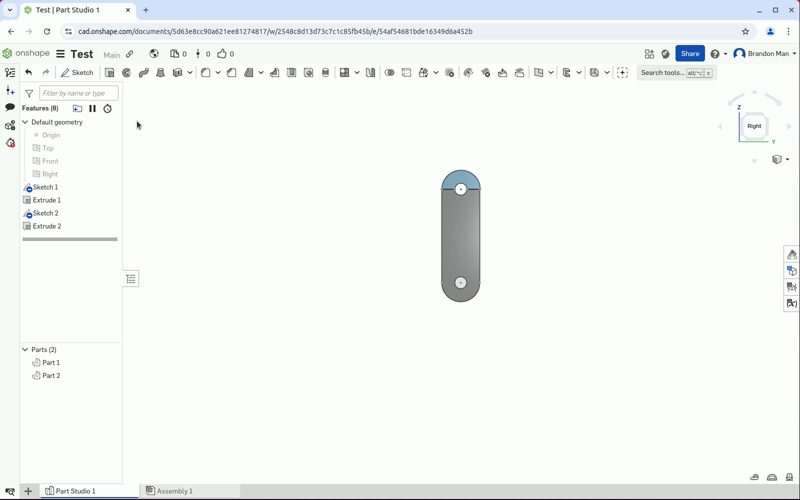
key(shift+h)
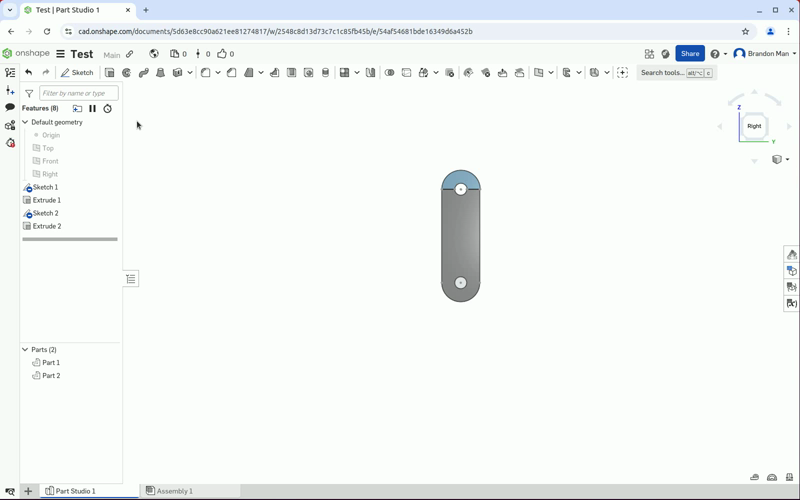
key(shift+7)
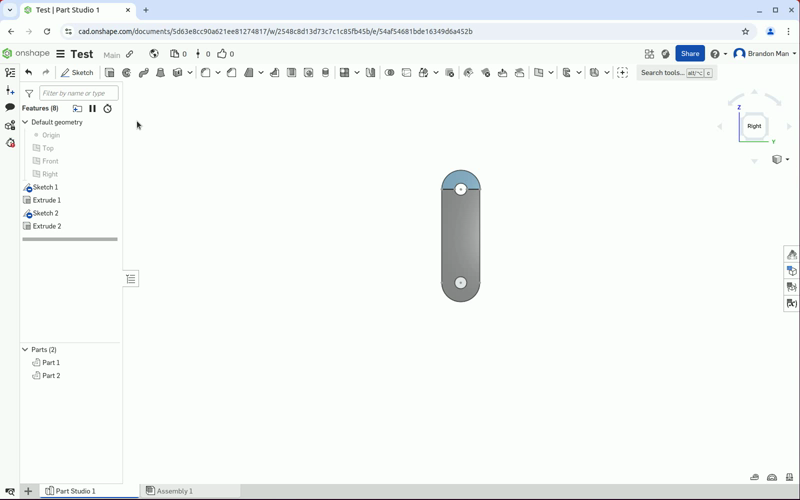
key(right, 2)
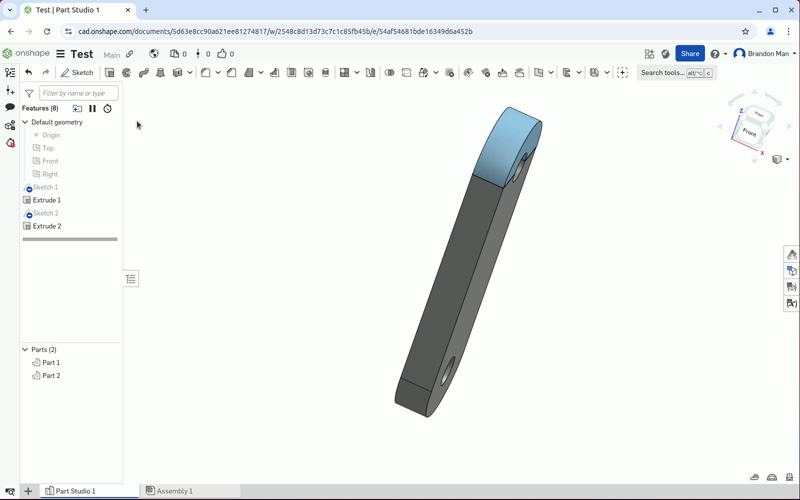
key(down, 2)
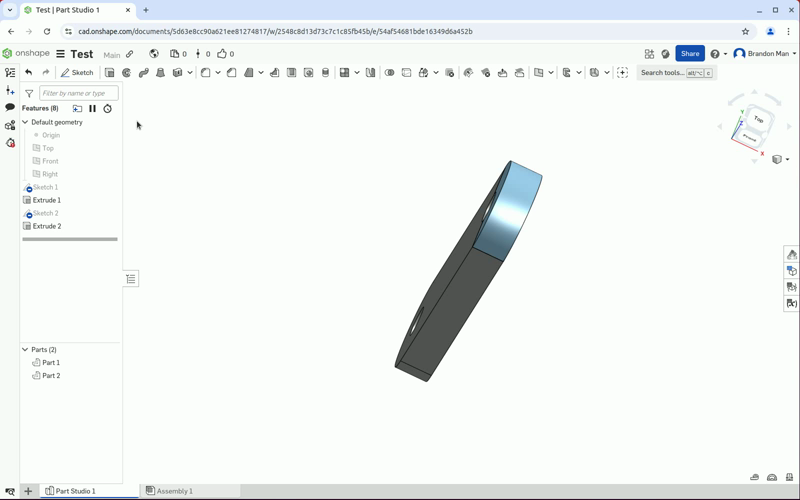
key(up, 2)
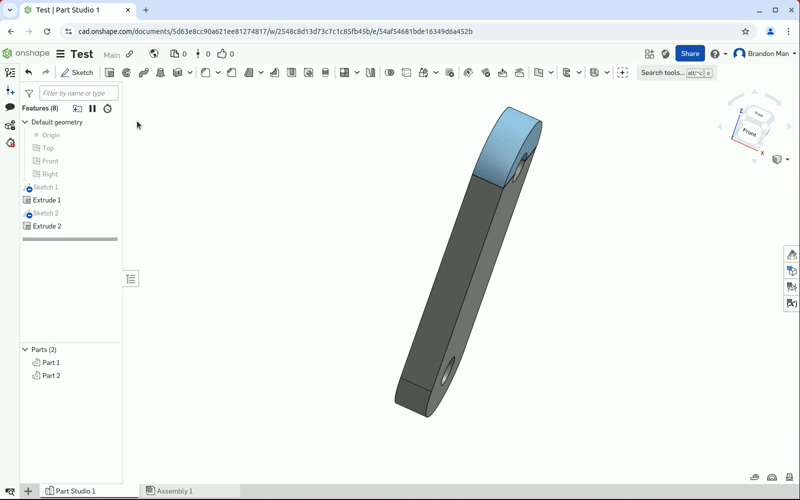
key(left, 2)
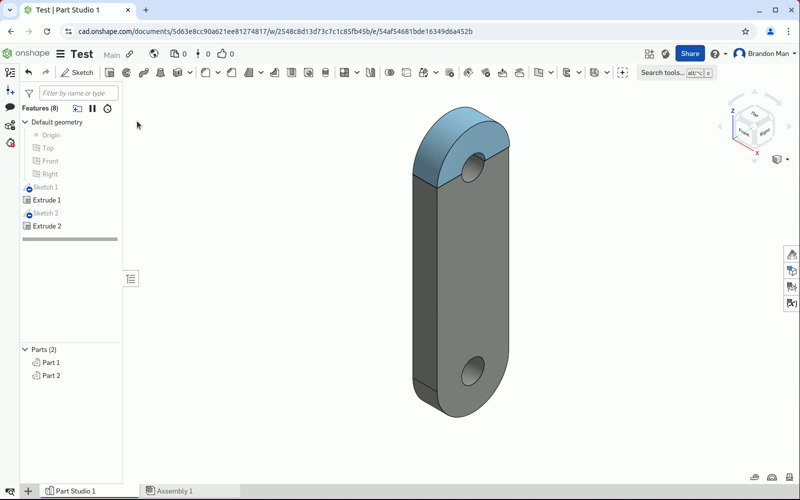
mouse_move(73, 189)
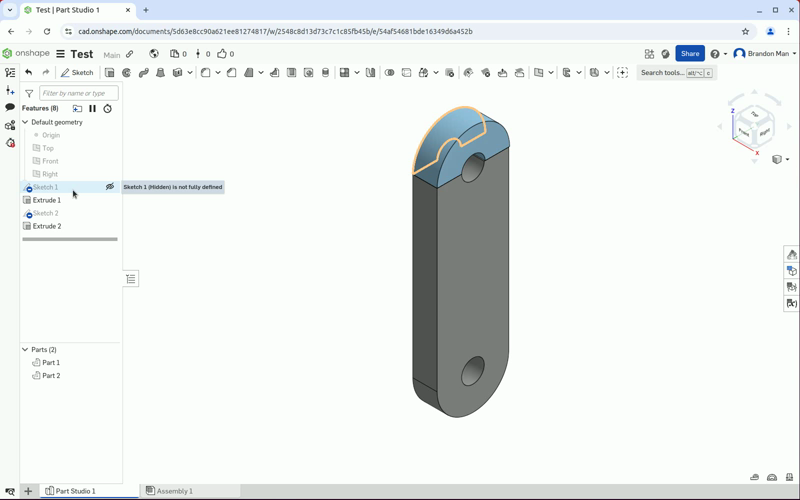
click(73, 189)